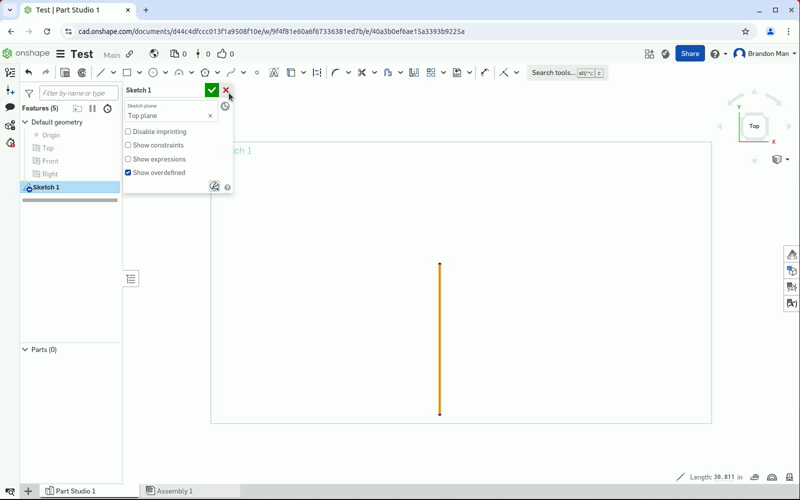
key(shift+h)
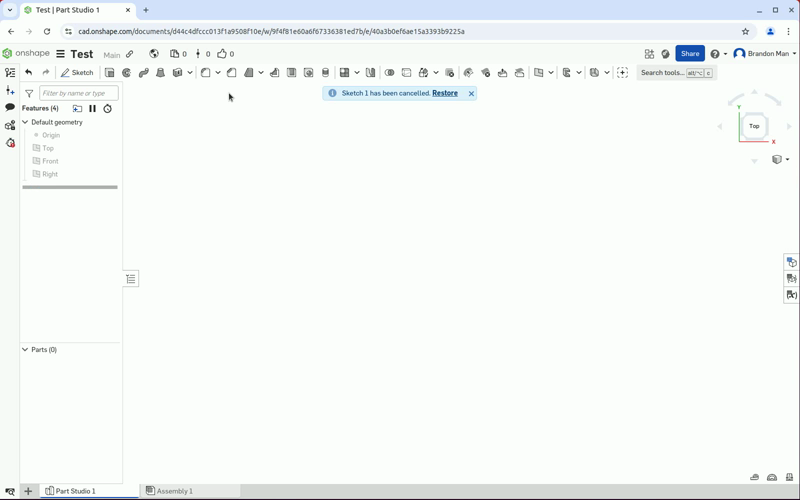
mouse_move(73, 352)
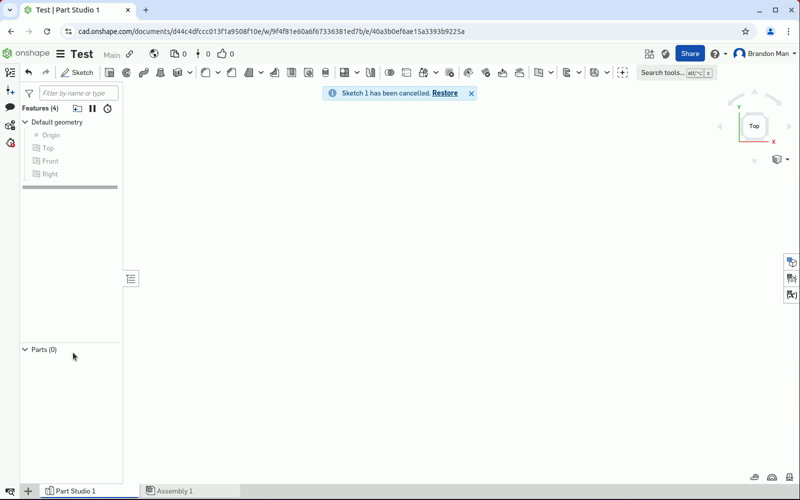
key(y)
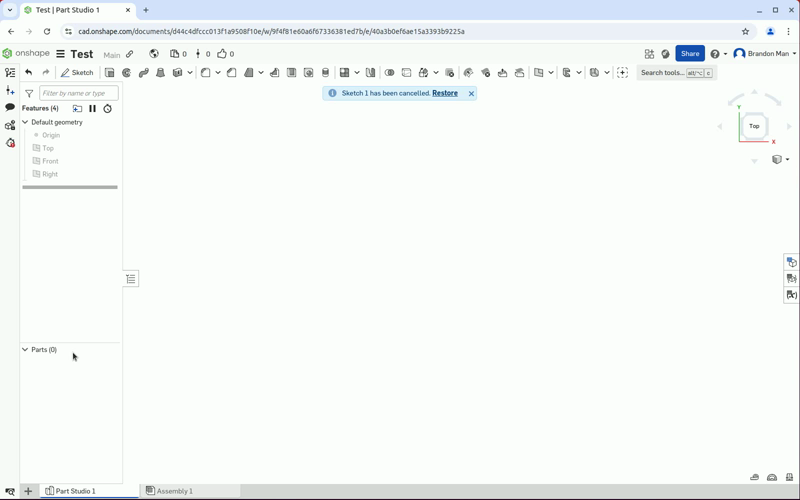
key(shift+p)
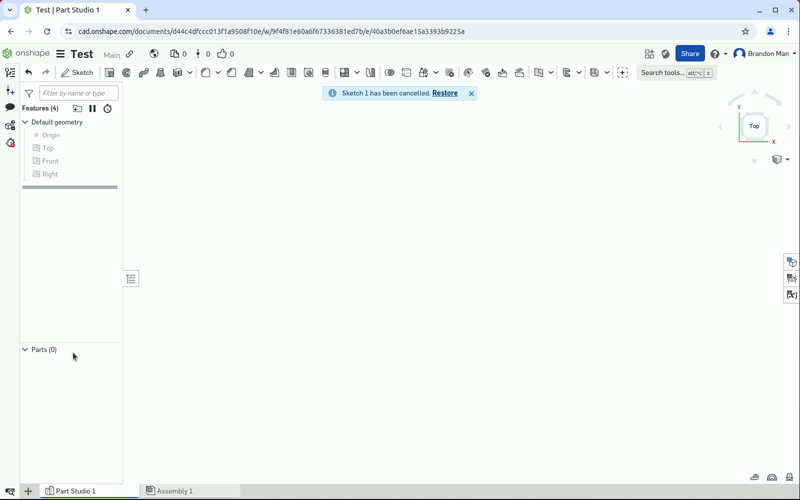
key(space)
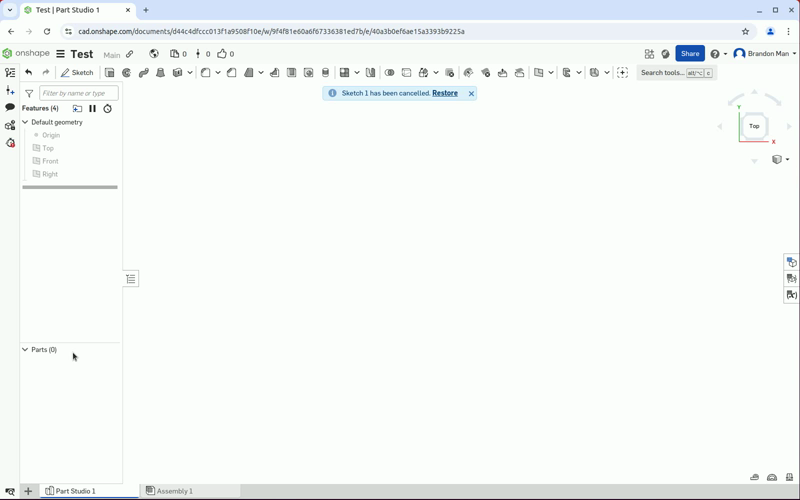
key_down(shift)
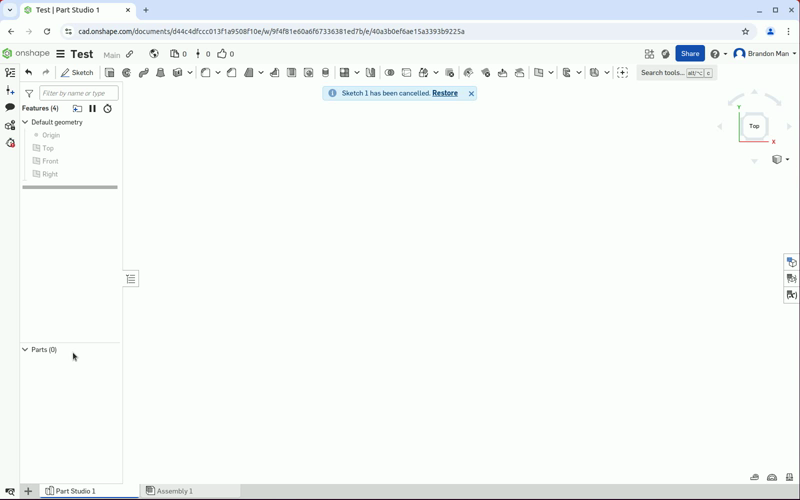
key(up)
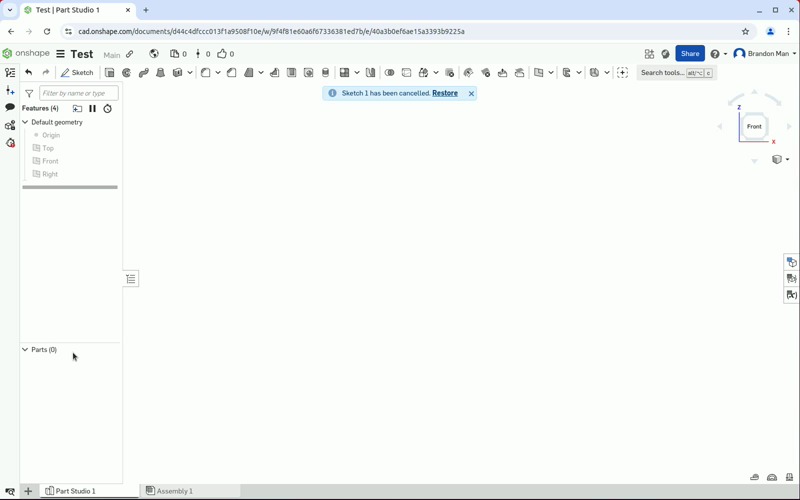
key_up(shift)
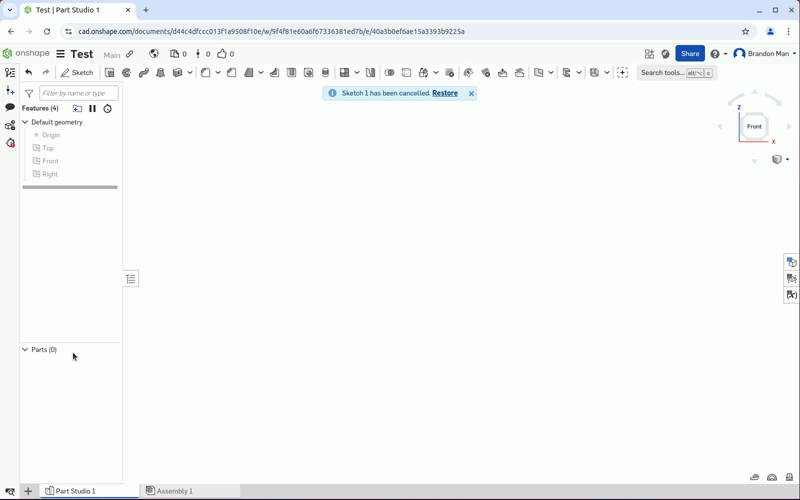
key(space)
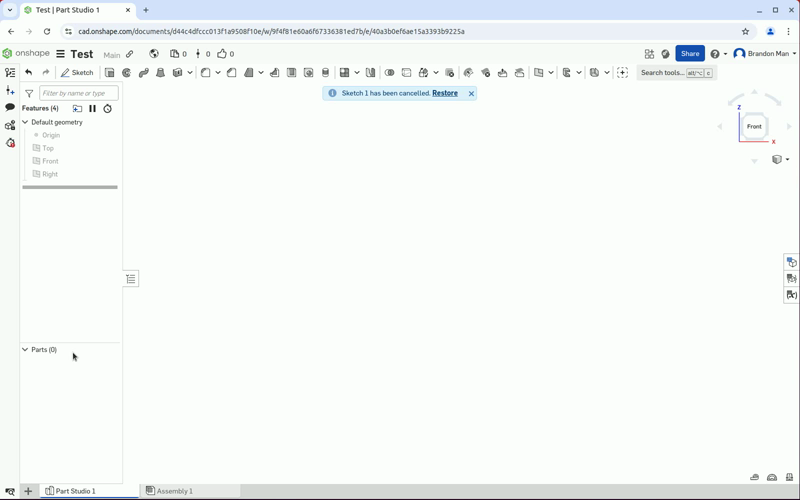
key_down(shift)
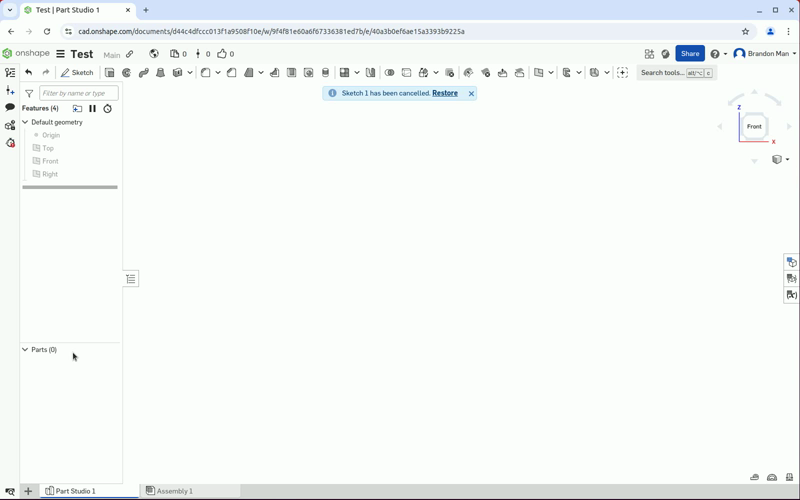
key(left)
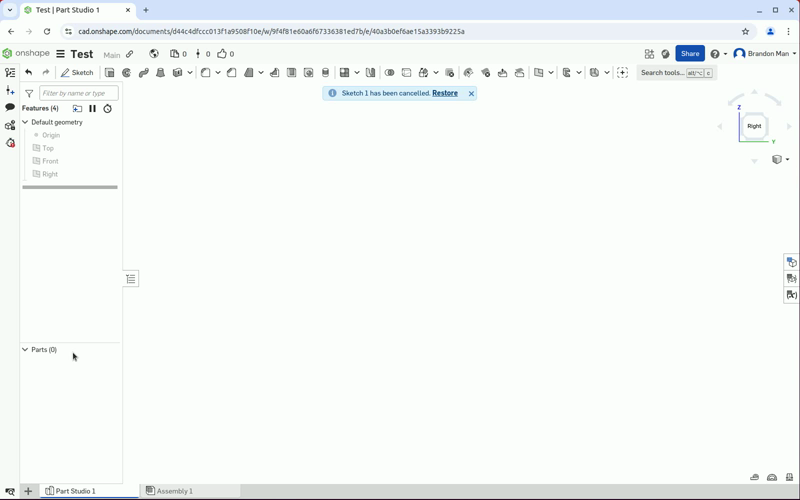
key_up(shift)
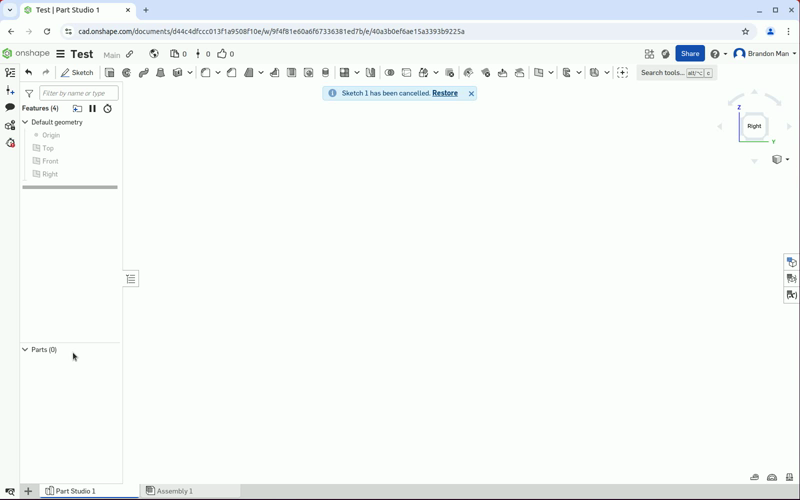
mouse_move(73, 352)
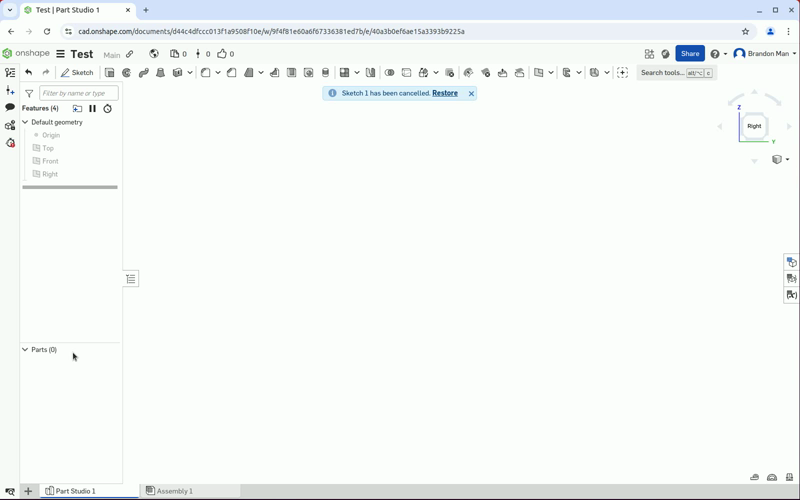
key(shift+y)
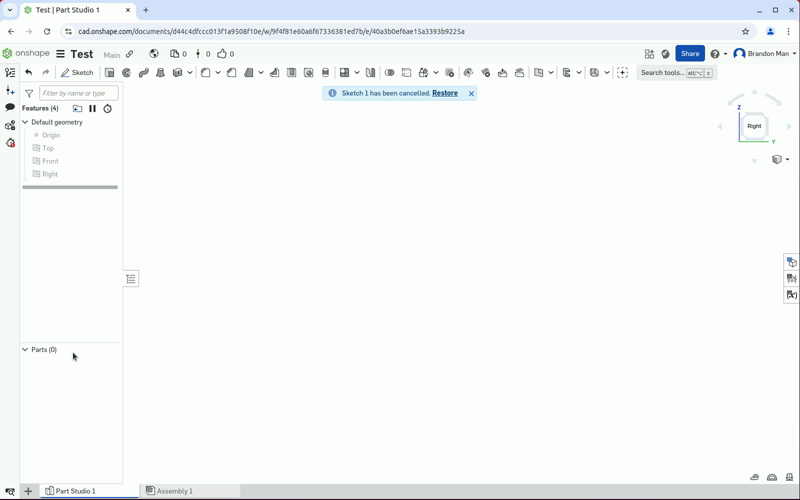
key(shift+s)
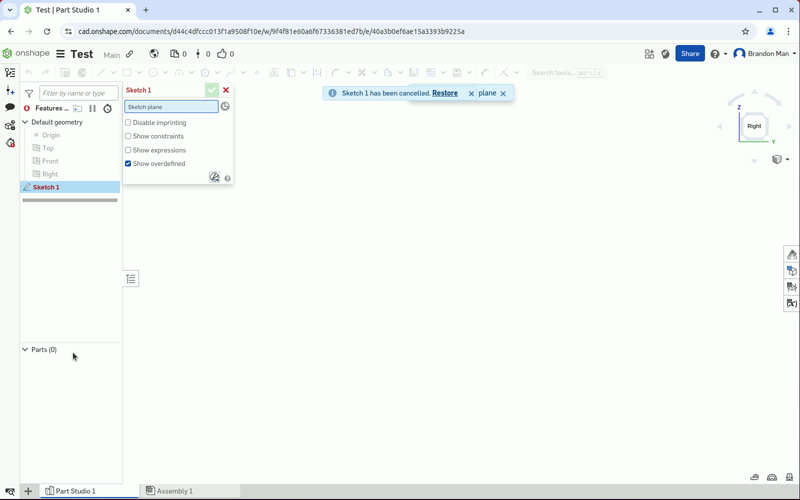
mouse_move(73, 176)
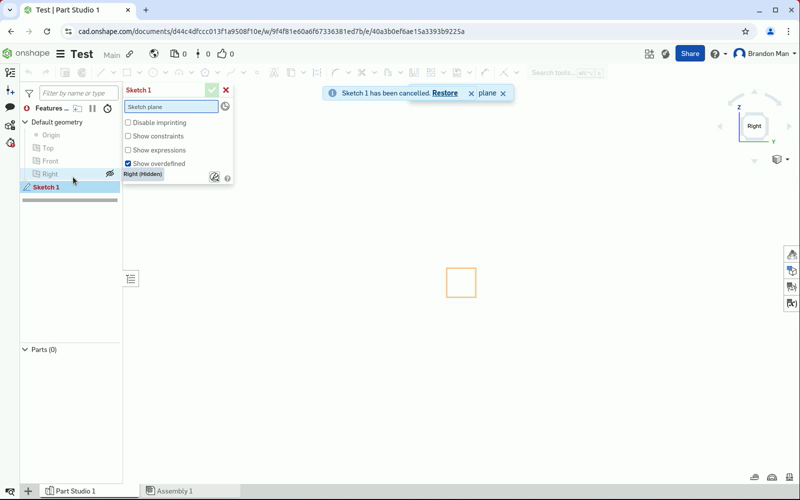
click(73, 176)
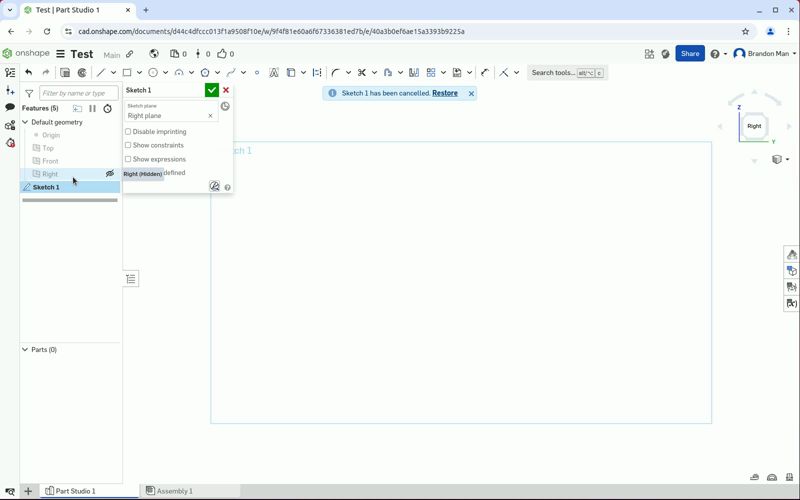
mouse_move(73, 352)
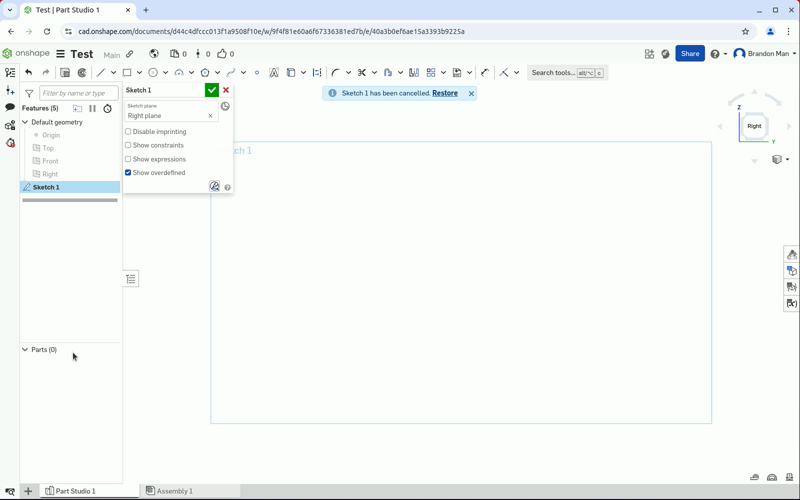
key(y)
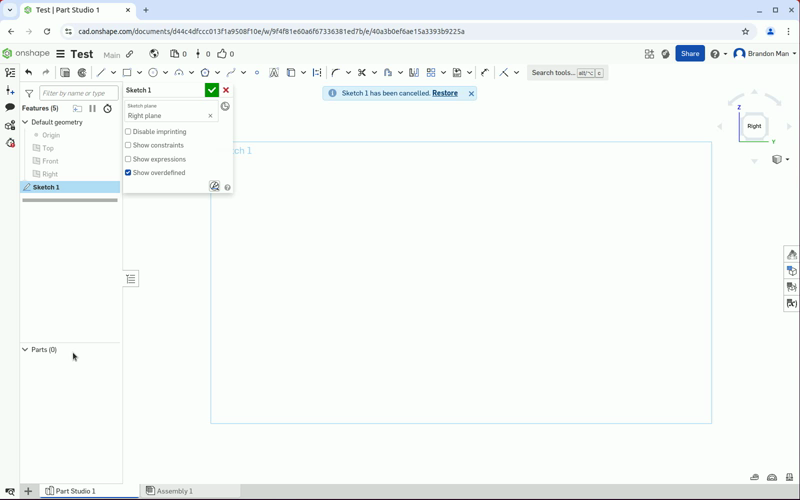
key(c)
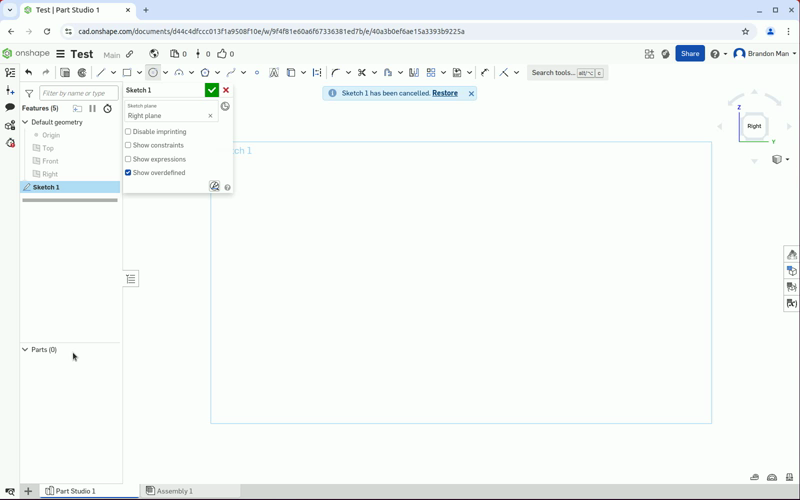
key_down(shift)
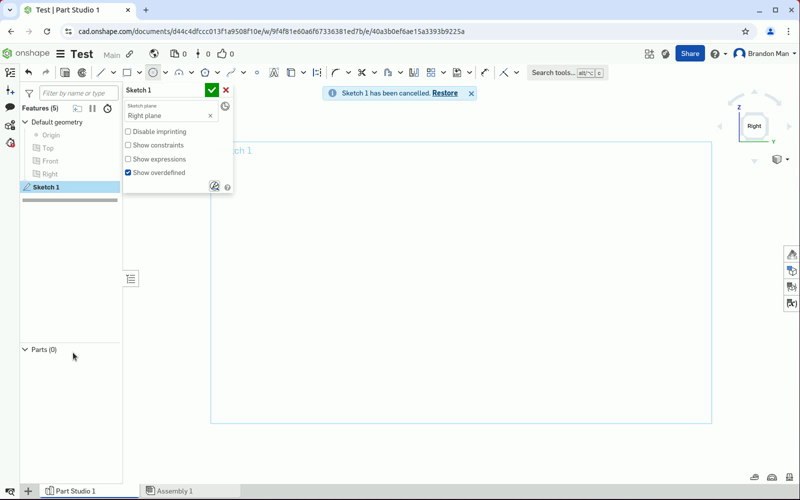
mouse_move(440, 259)
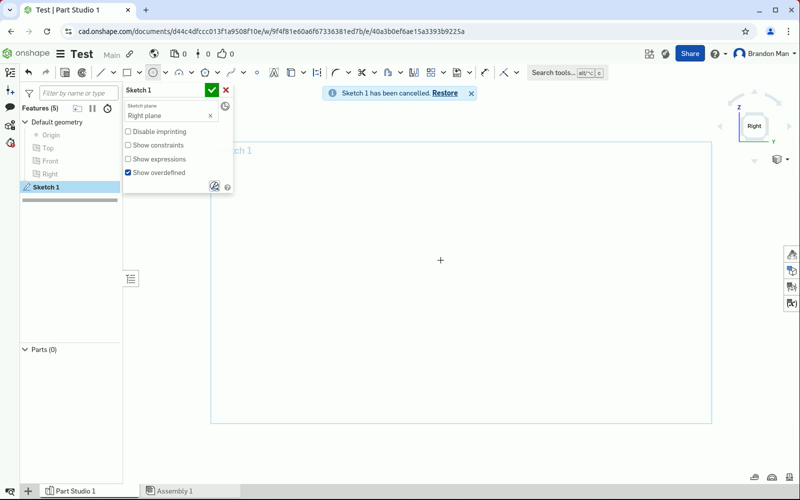
click(440, 259)
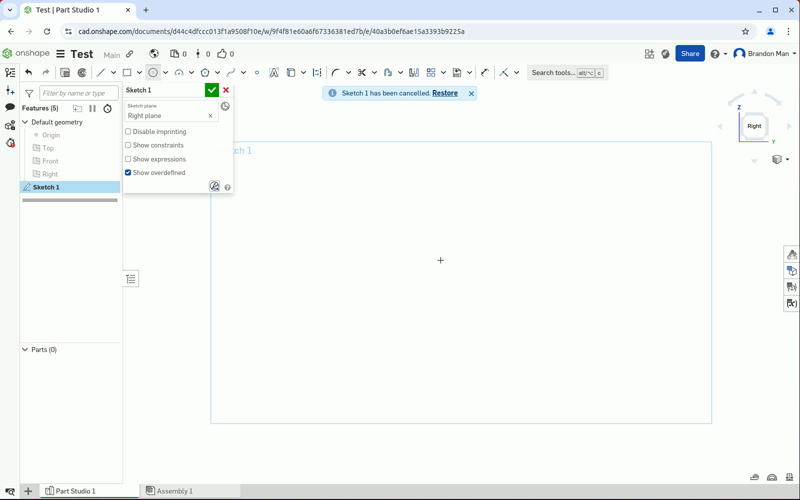
key_up(shift)
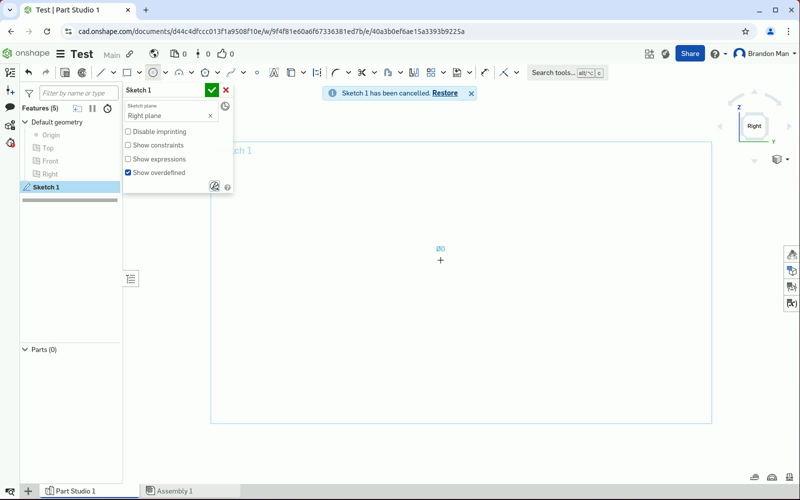
mouse_move(450, 259)
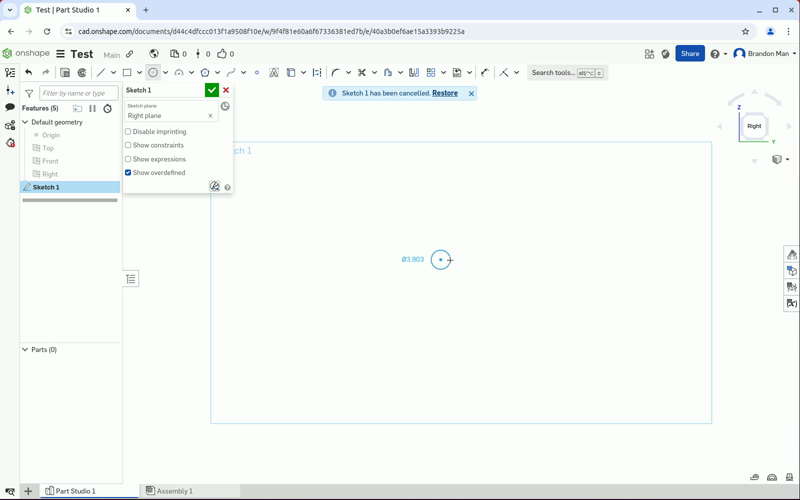
click(450, 259)
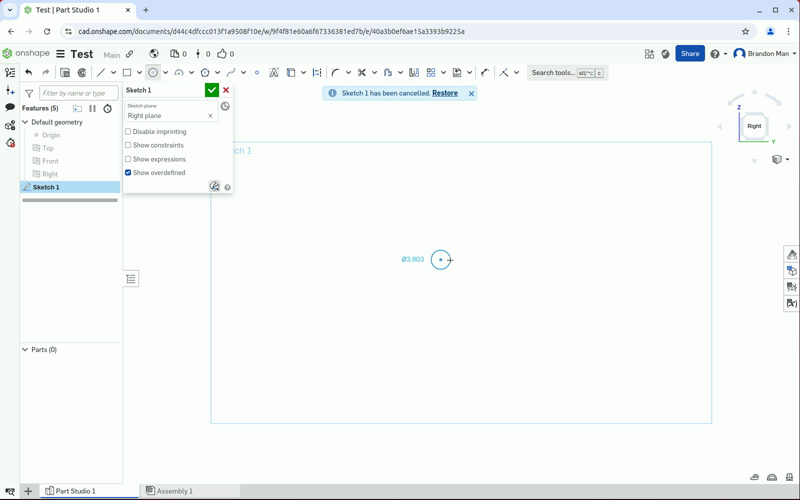
key(esc)
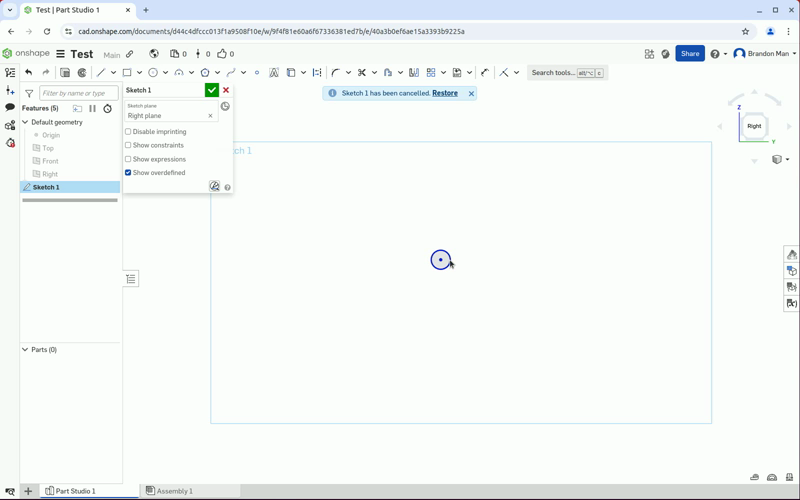
mouse_move(438, 259)
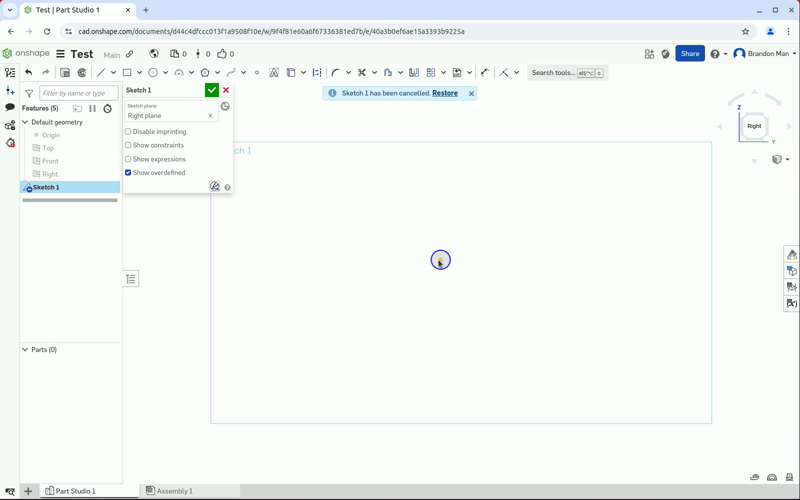
scroll(6)
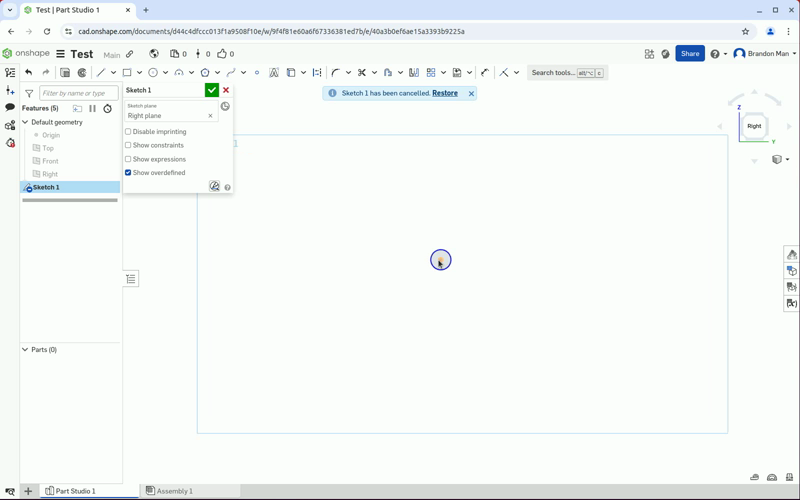
scroll(6)
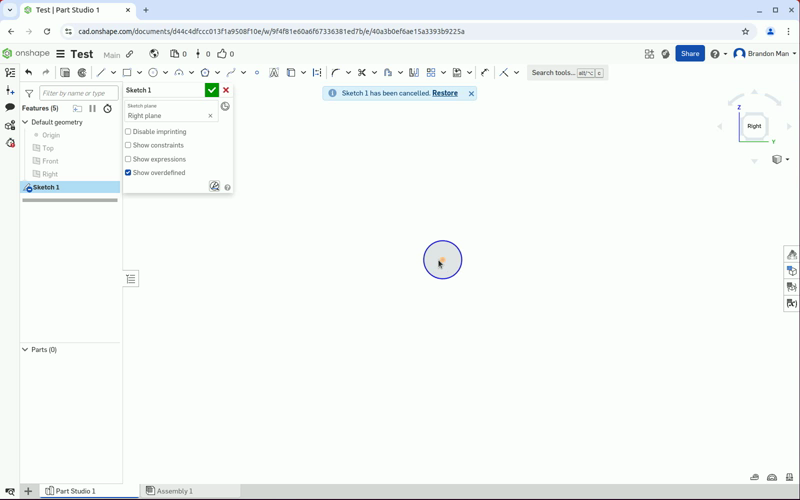
scroll(6)
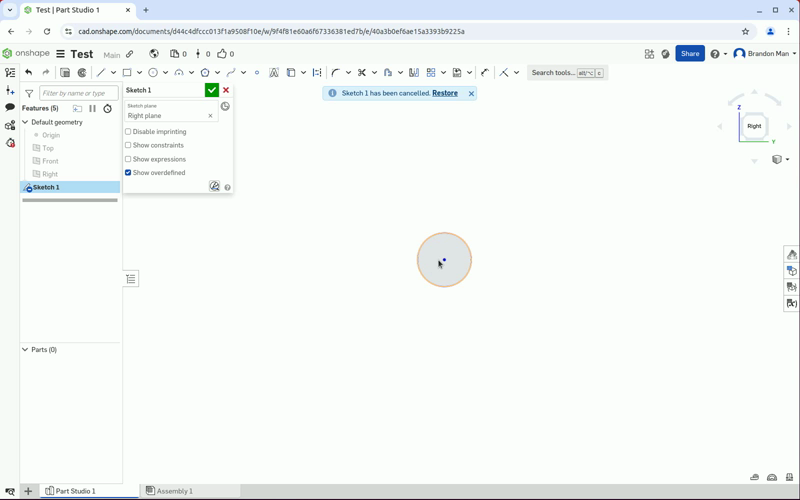
scroll(6)
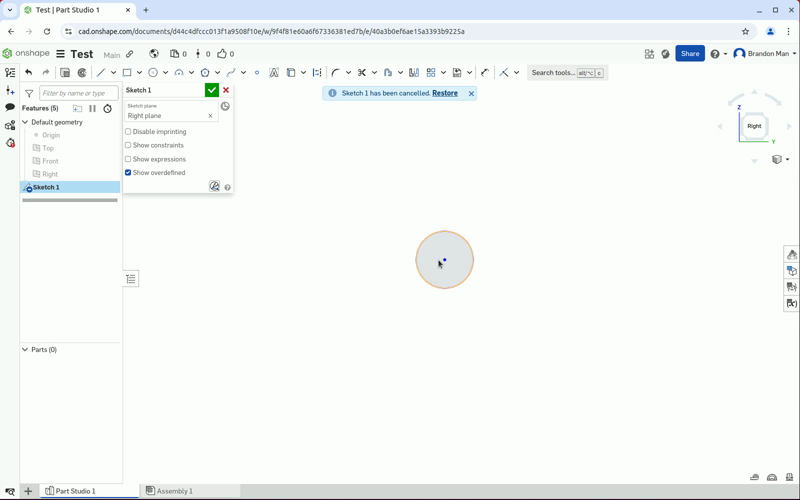
scroll(6)
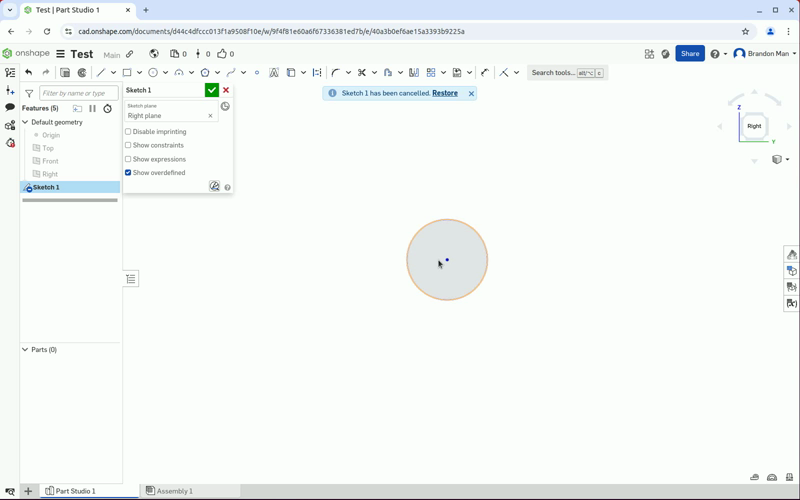
scroll(6)
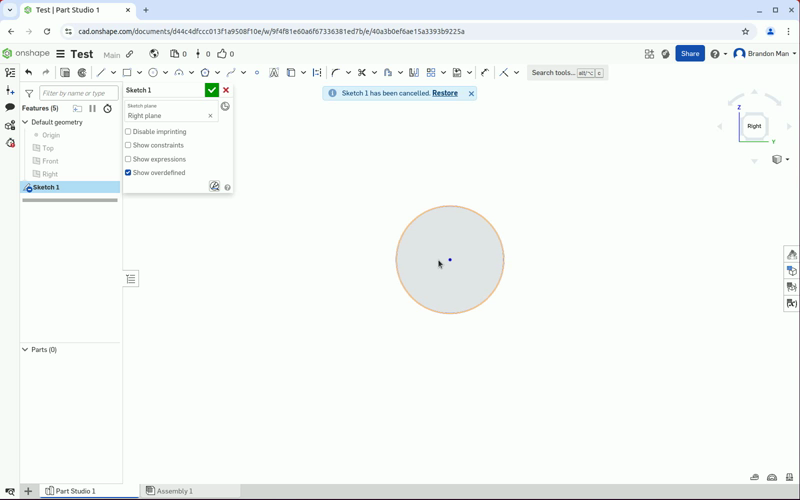
scroll(6)
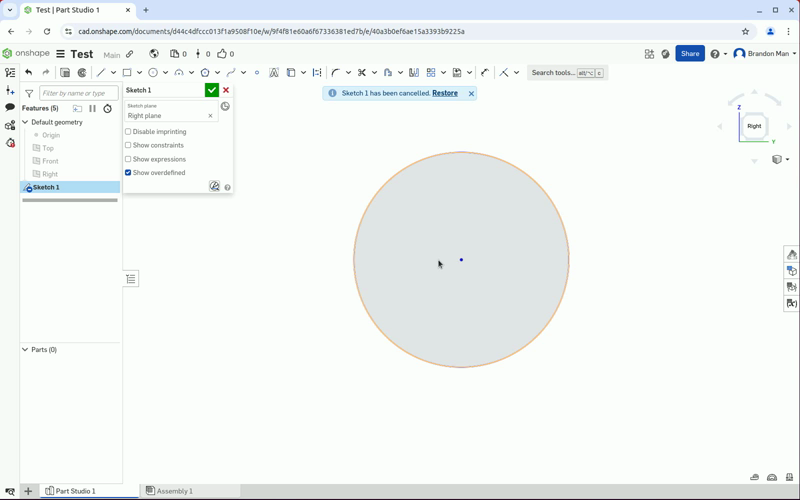
click(438, 259)
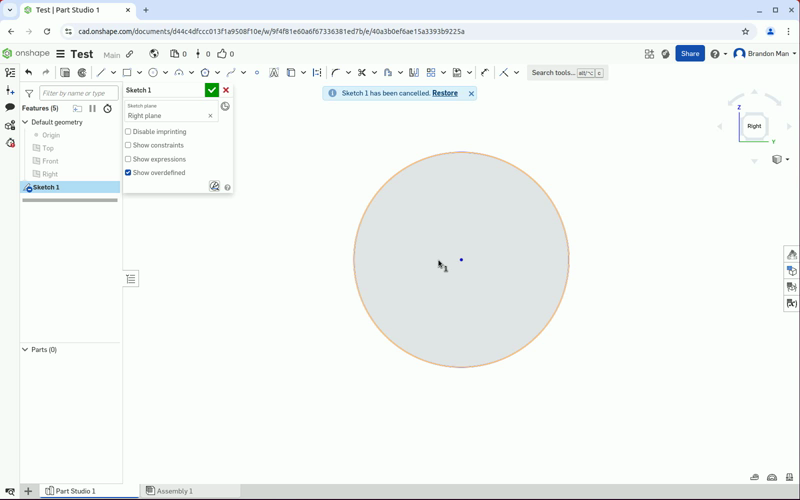
scroll(-6)
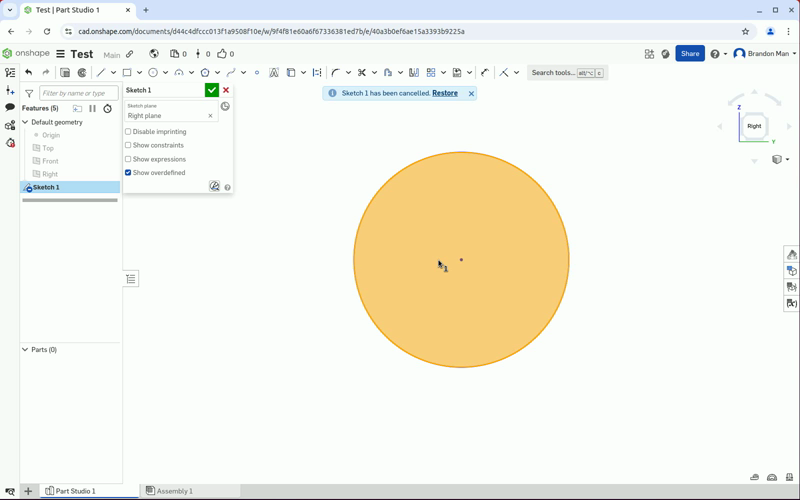
scroll(-6)
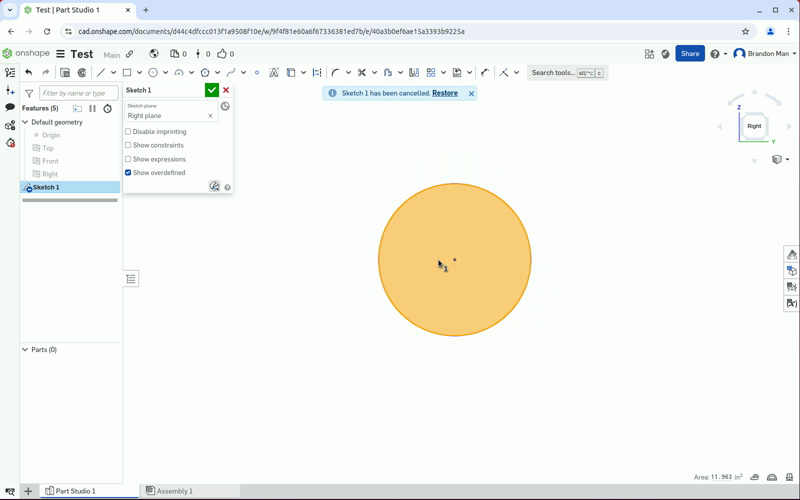
scroll(-6)
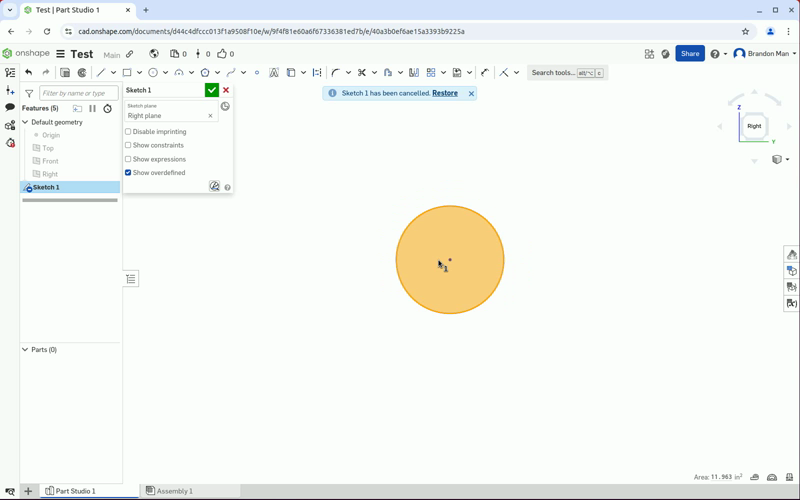
scroll(-6)
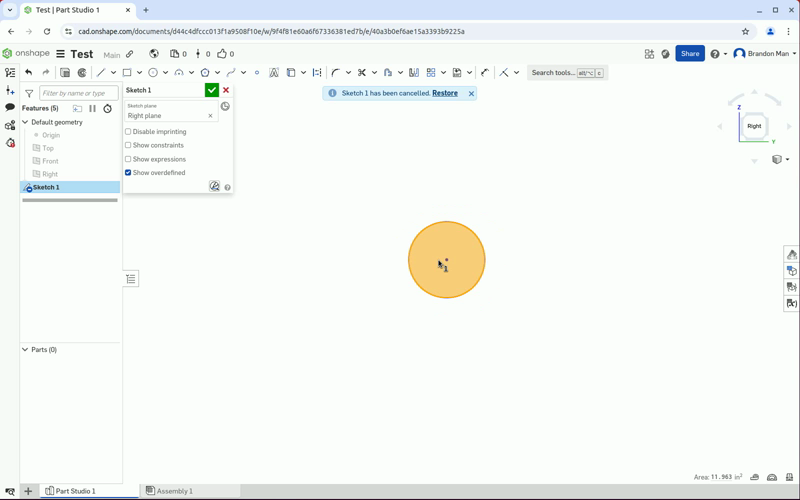
scroll(-6)
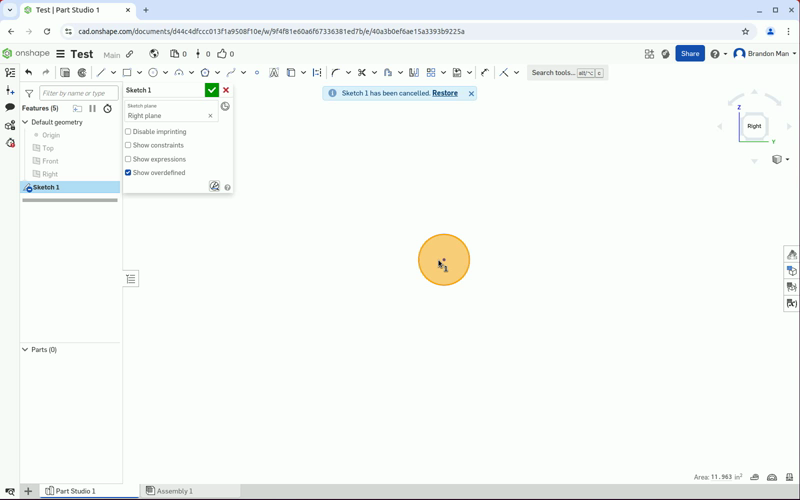
scroll(-6)
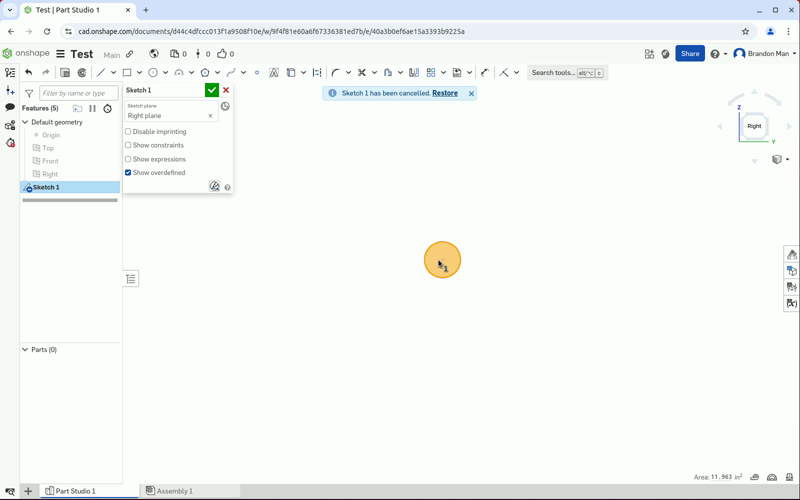
scroll(-6)
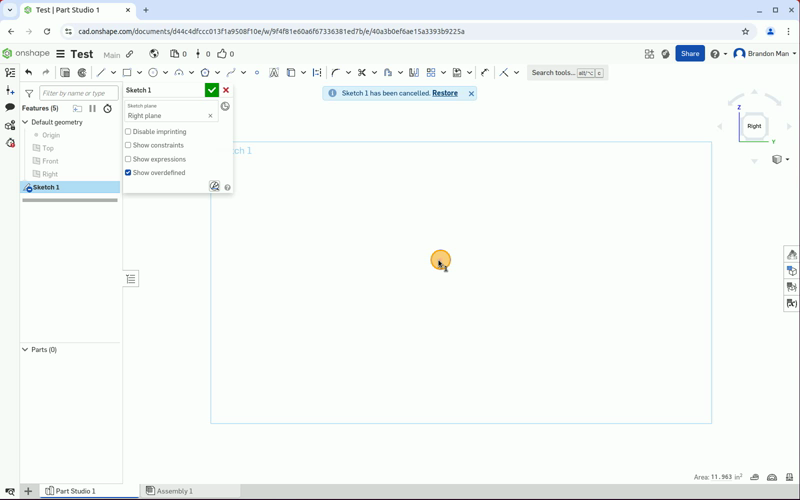
mouse_move(73, 352)
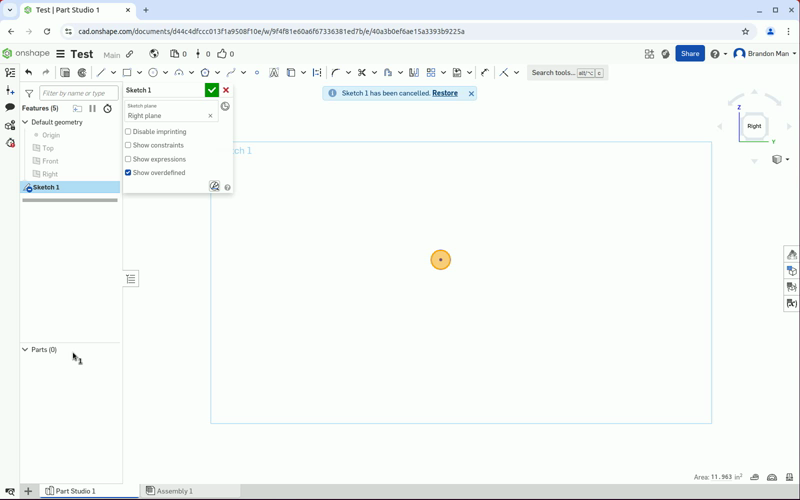
key(shift+y)
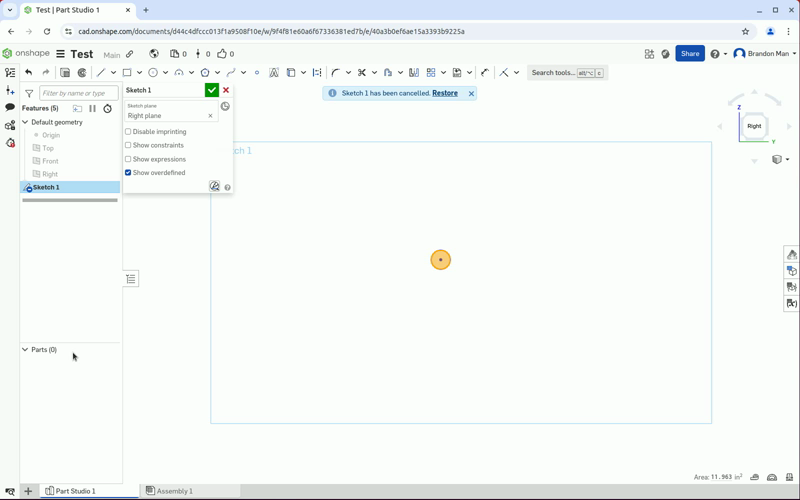
key(shift+e)
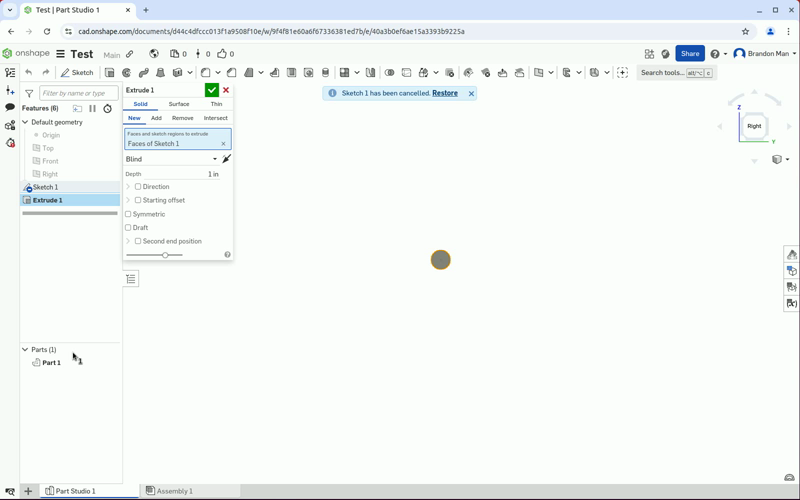
mouse_move(143, 106)
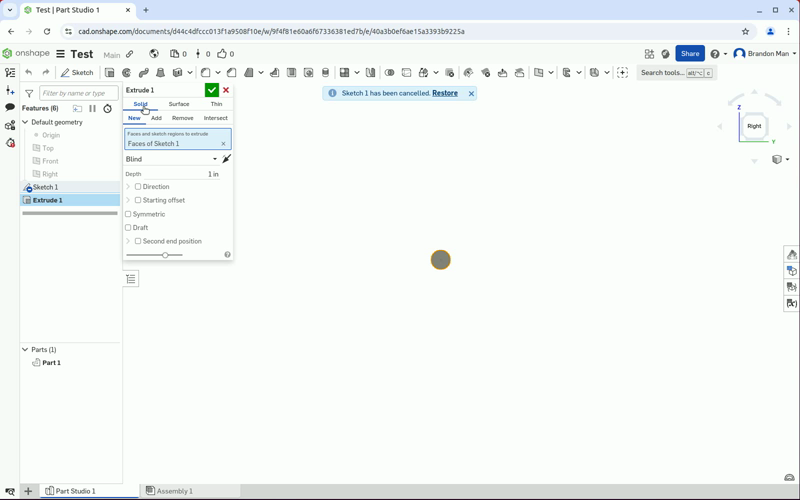
click(143, 106)
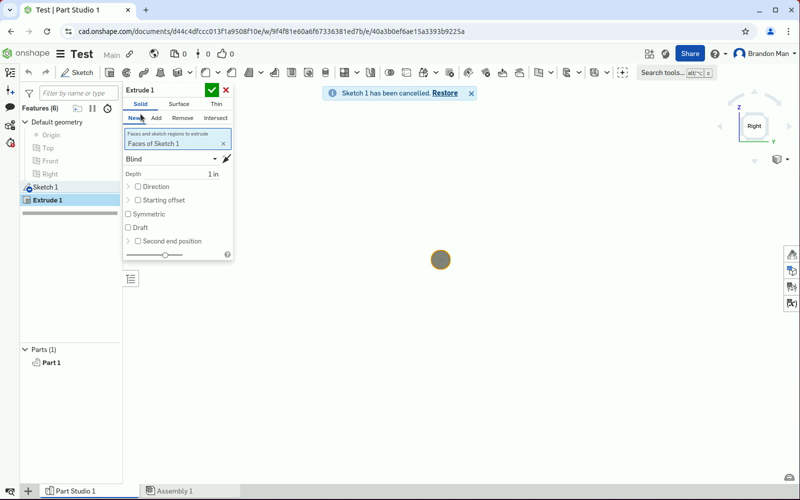
mouse_move(137, 120)
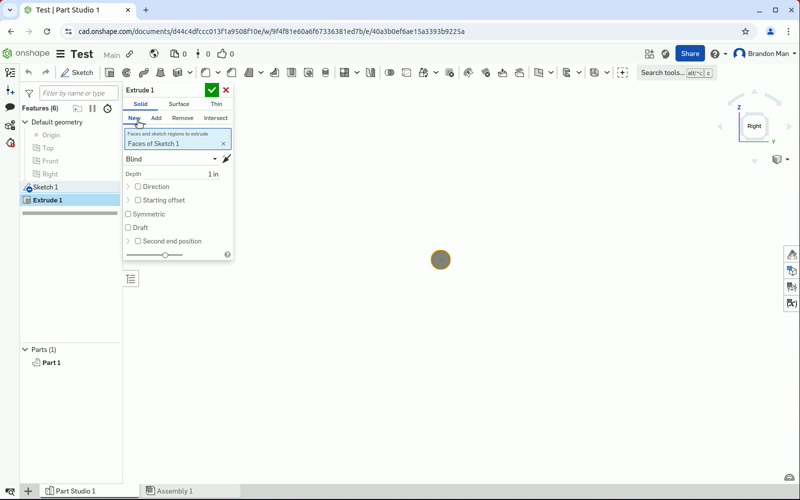
click(137, 120)
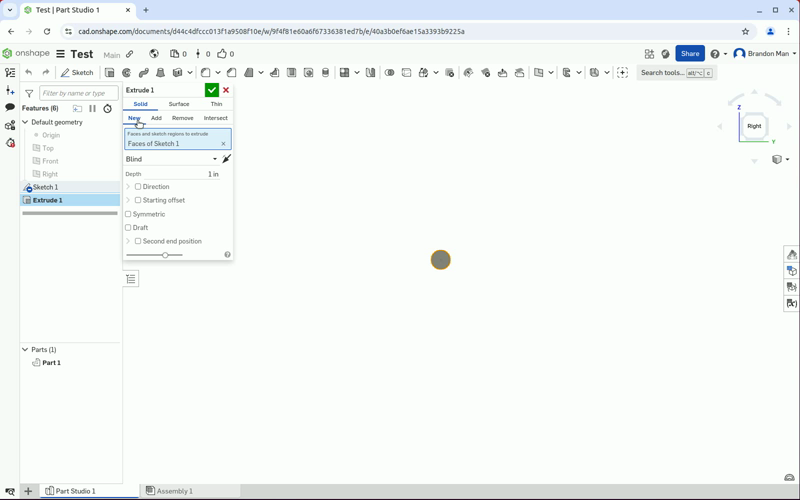
key(tab, 4)
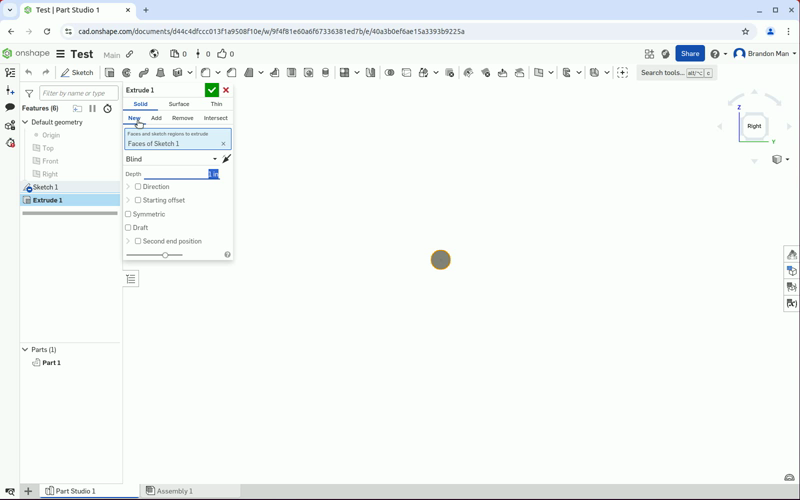
text(14.202)
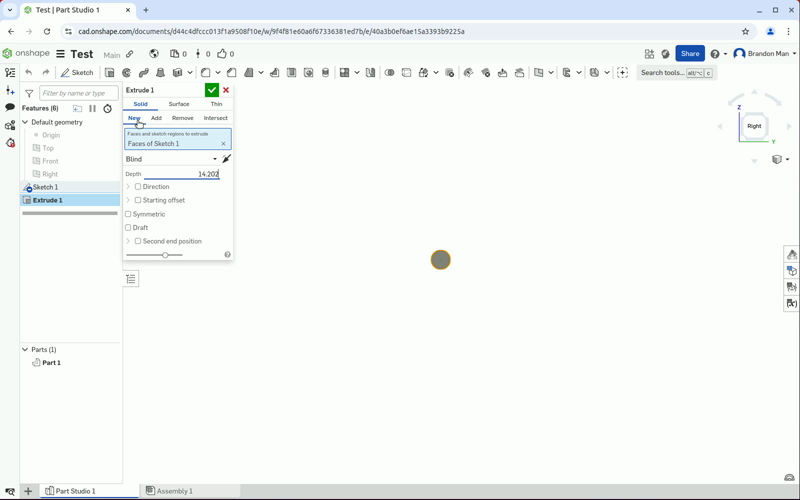
key(enter)
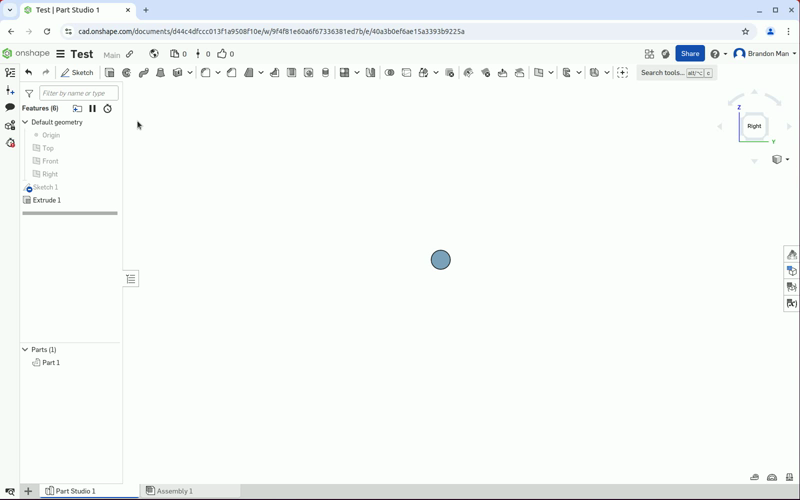
key(shift+h)
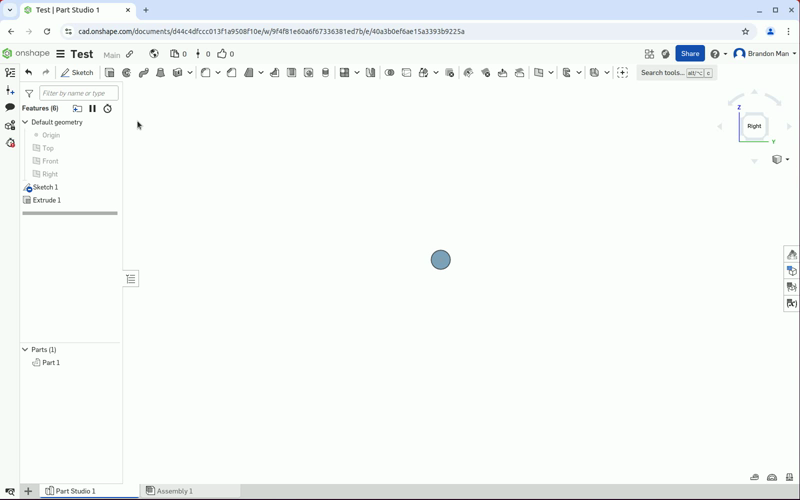
key(shift+h)
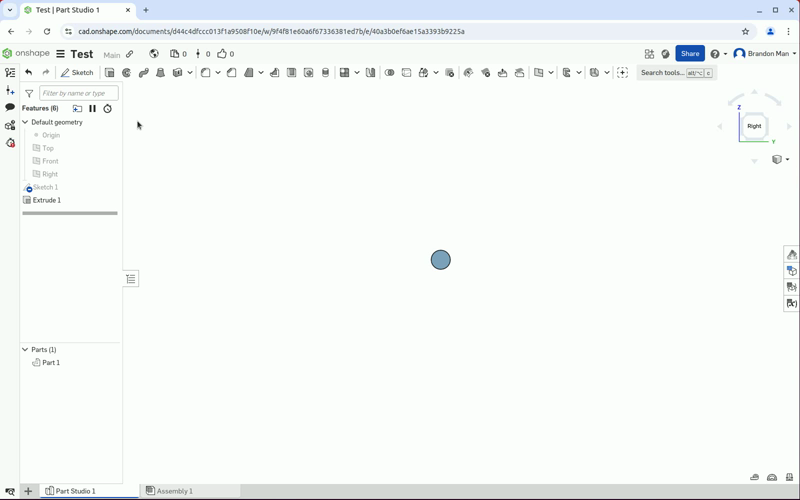
mouse_move(73, 189)
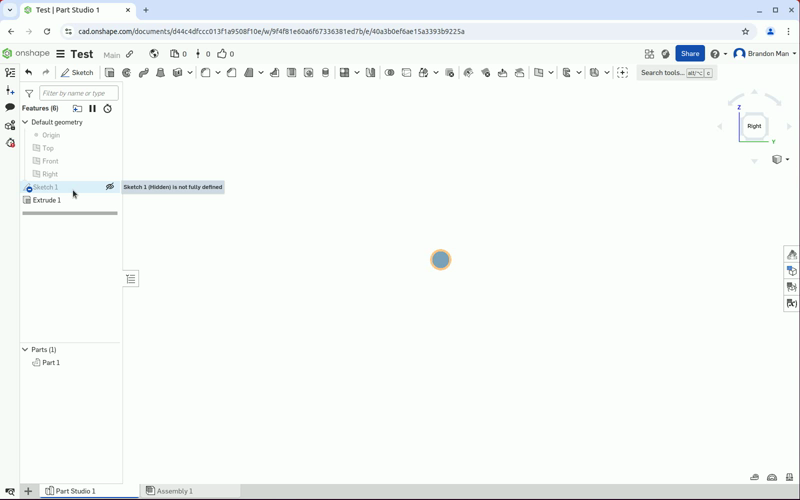
click(73, 189)
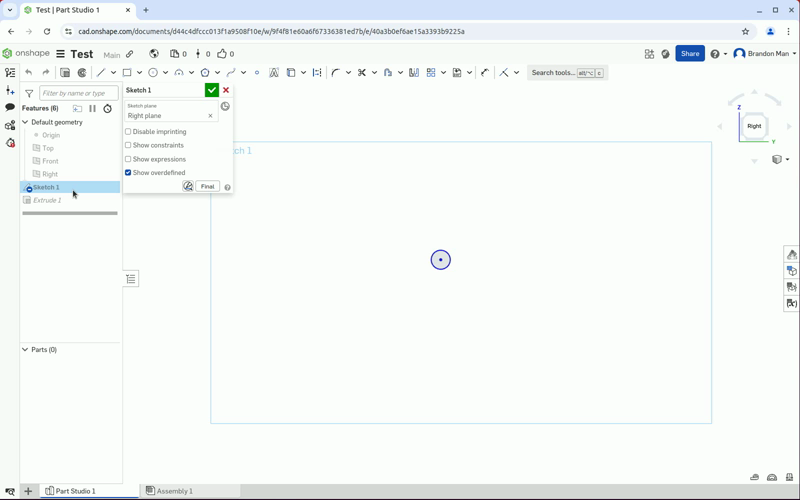
mouse_move(229, 92)
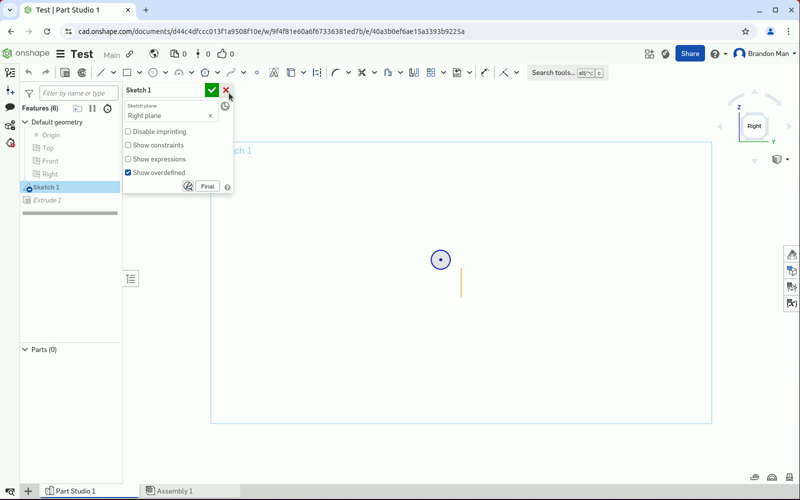
click(229, 92)
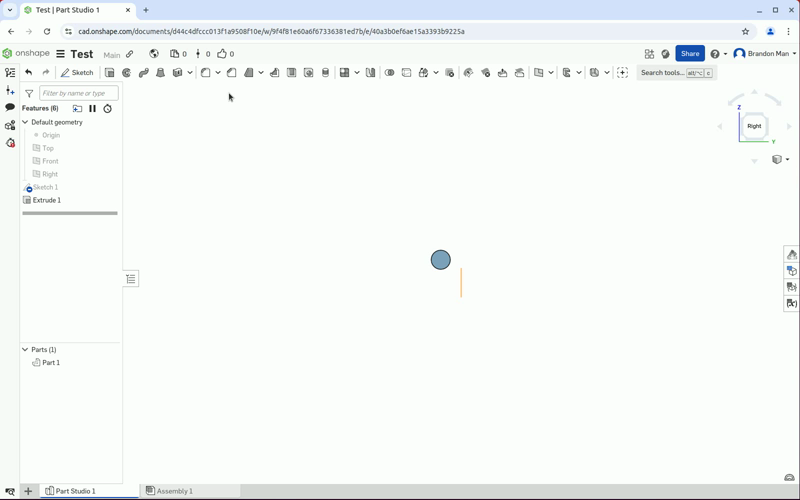
mouse_move(73, 352)
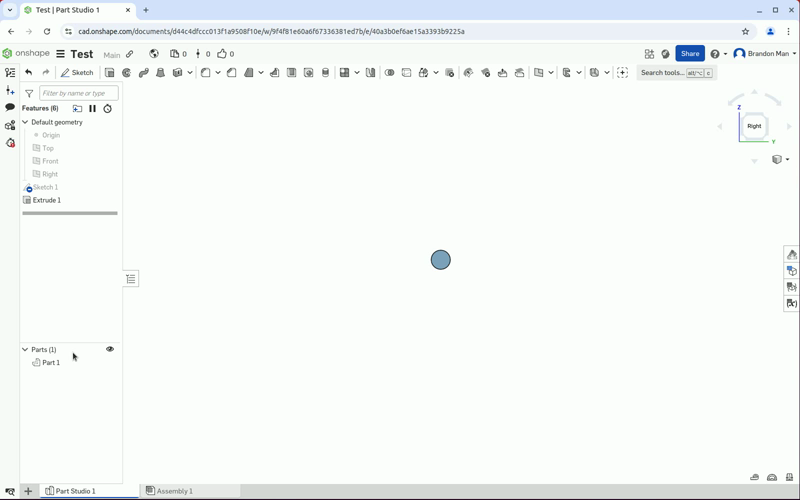
key(y)
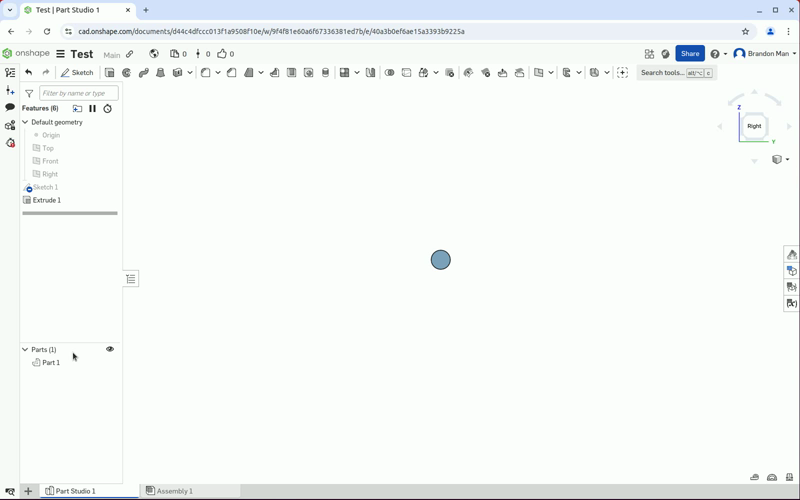
key(shift+p)
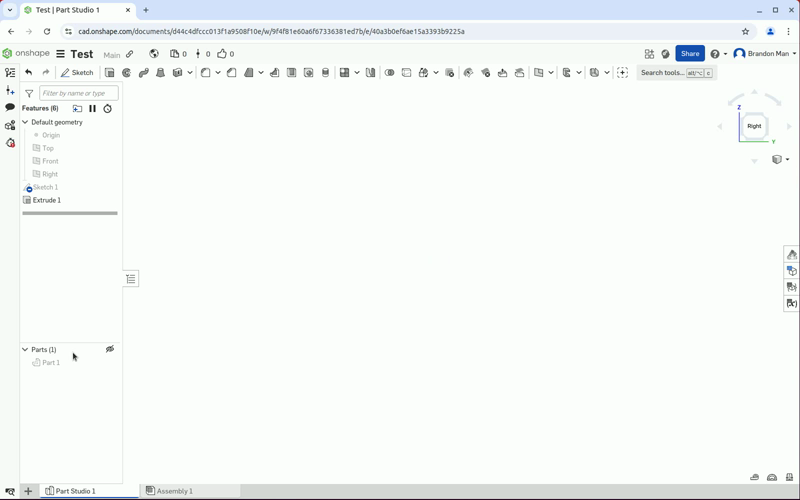
key(space)
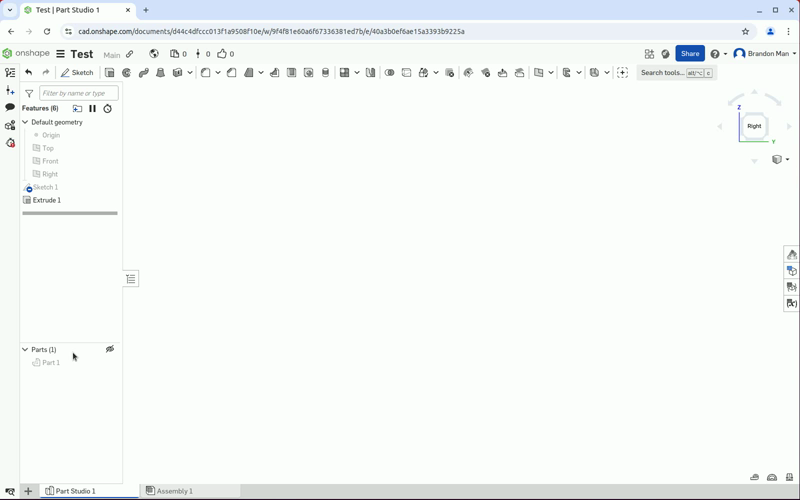
key_down(shift)
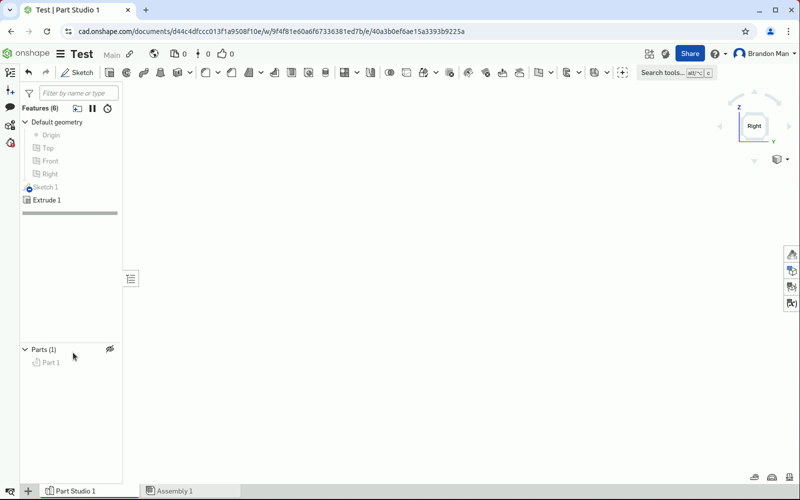
key(right)
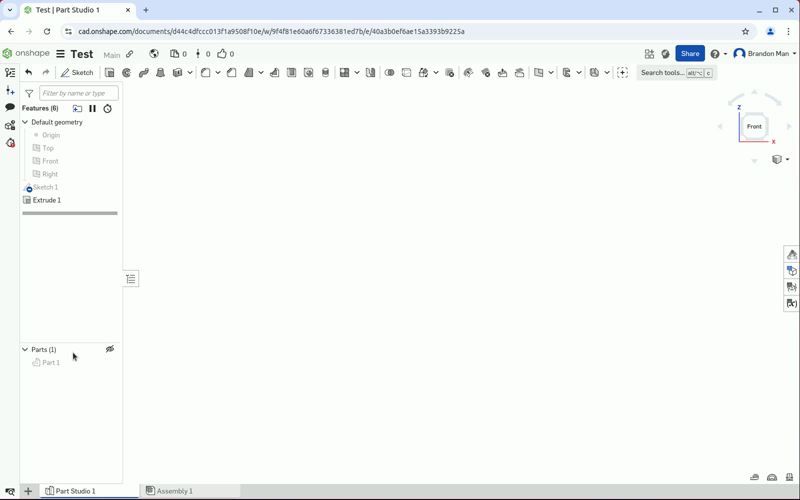
key_up(shift)
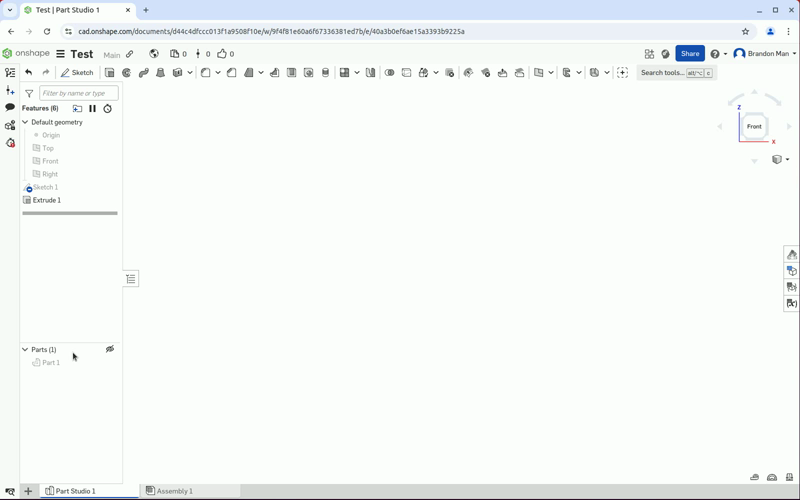
mouse_move(73, 352)
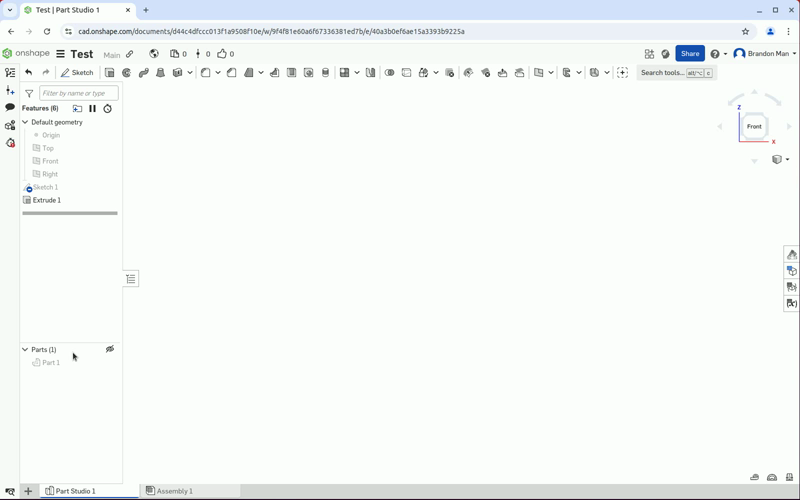
key(shift+y)
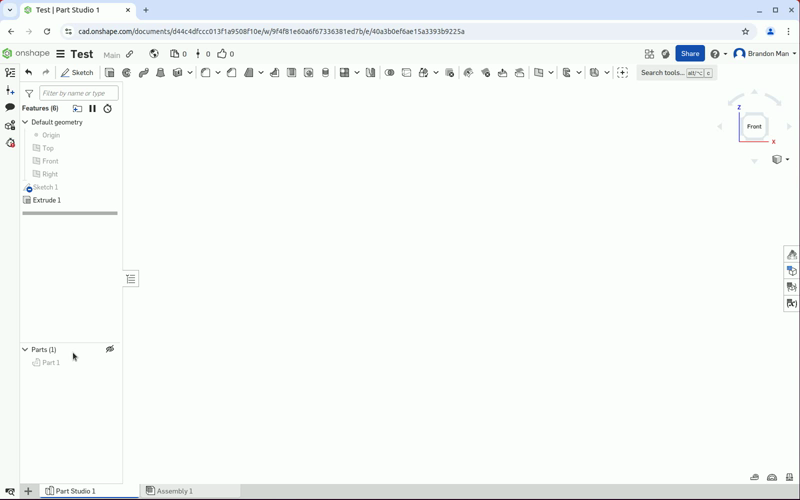
key(shift+s)
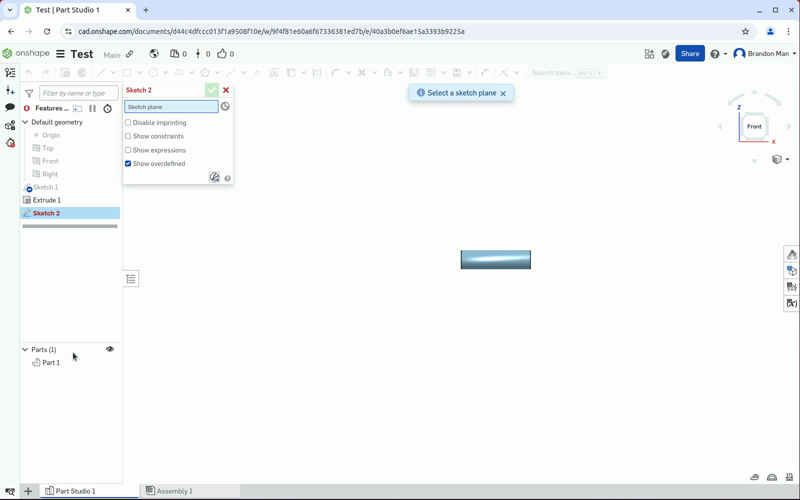
mouse_move(73, 163)
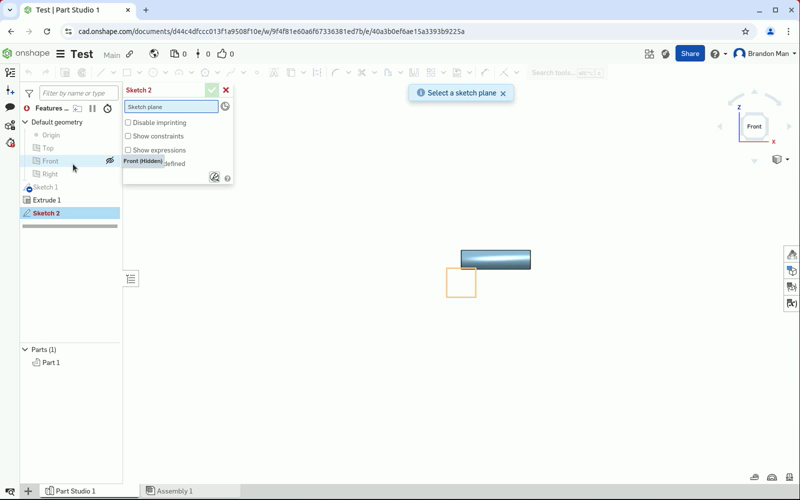
click(73, 163)
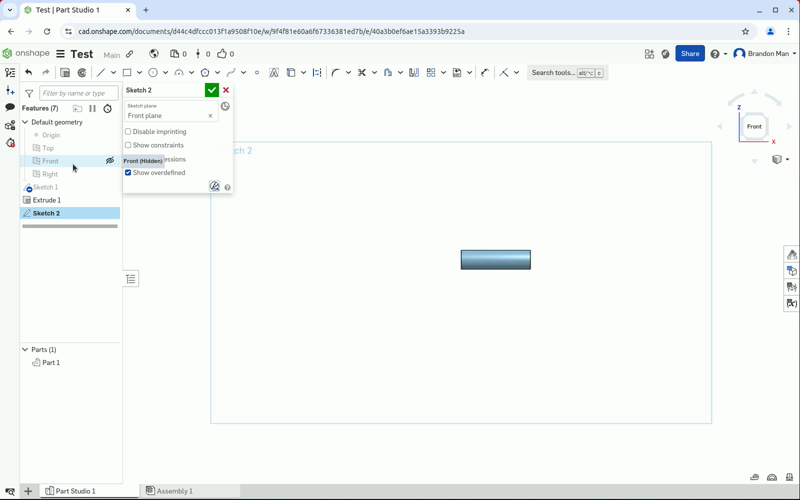
mouse_move(73, 352)
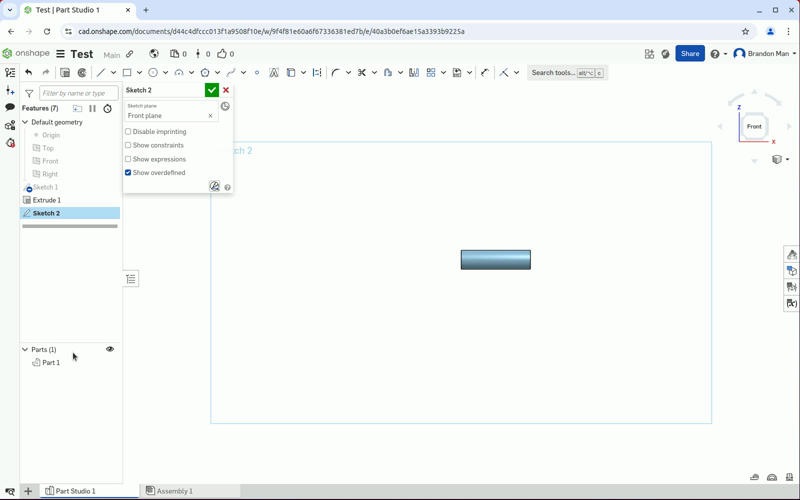
key(y)
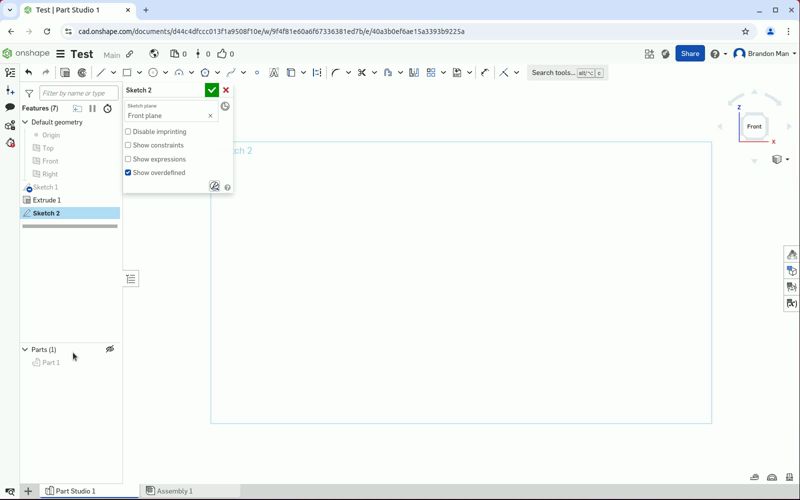
key(l)
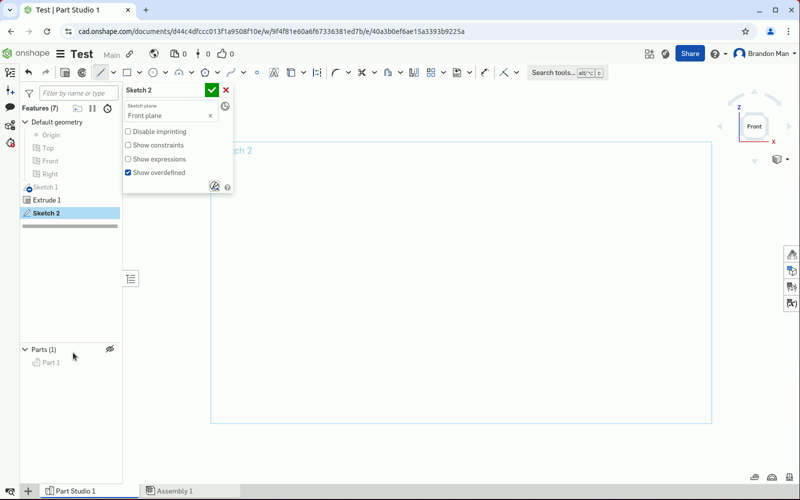
key_down(shift)
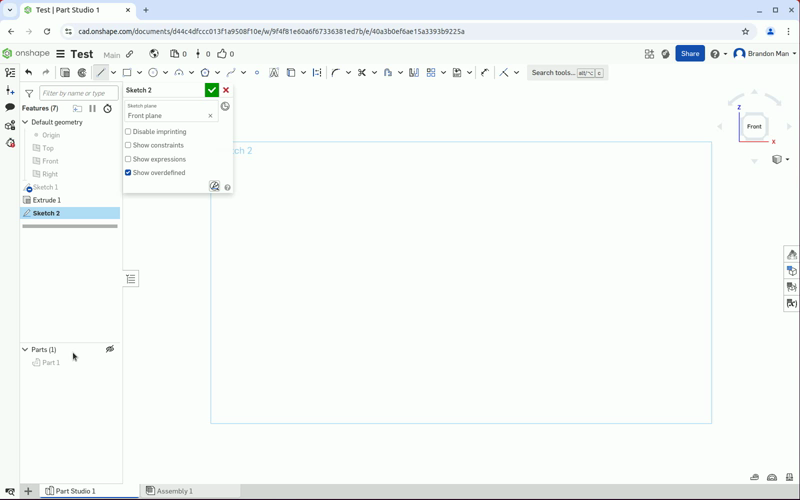
mouse_move(519, 249)
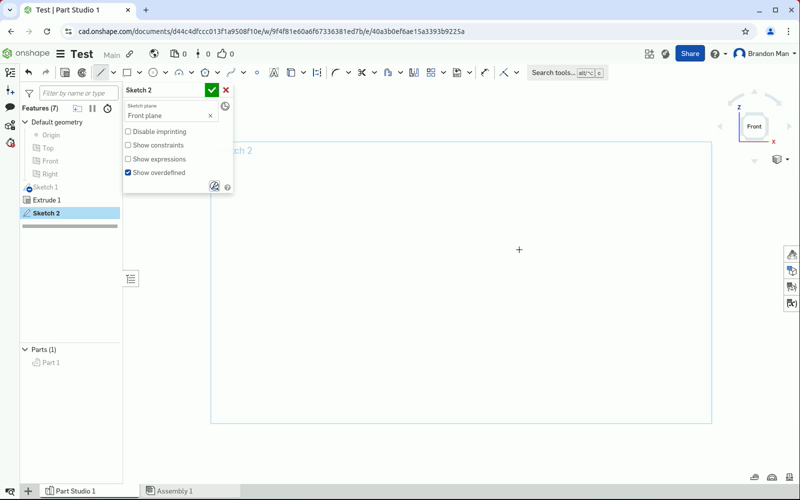
click(519, 249)
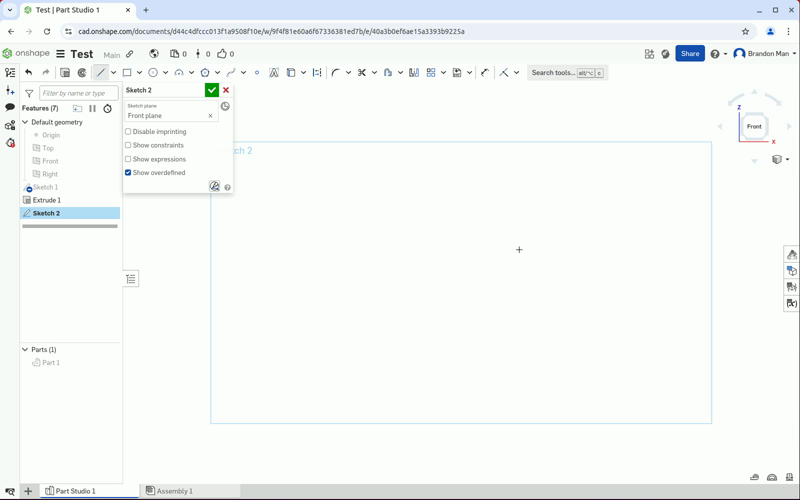
key_up(shift)
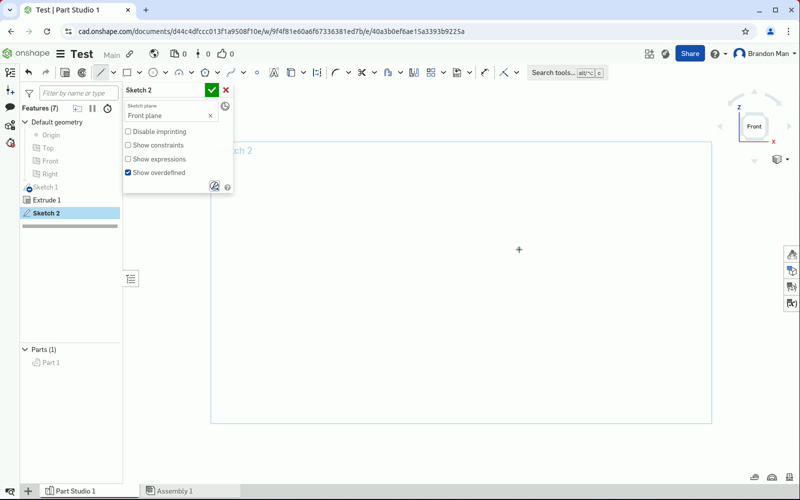
key_down(shift)
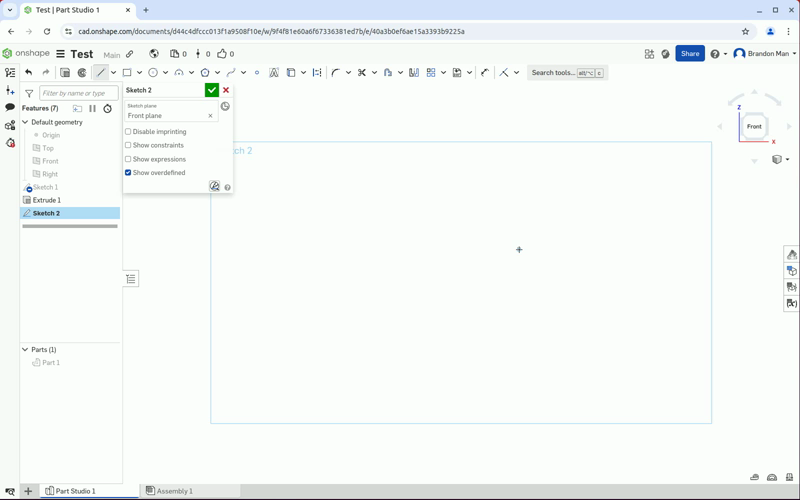
mouse_move(549, 249)
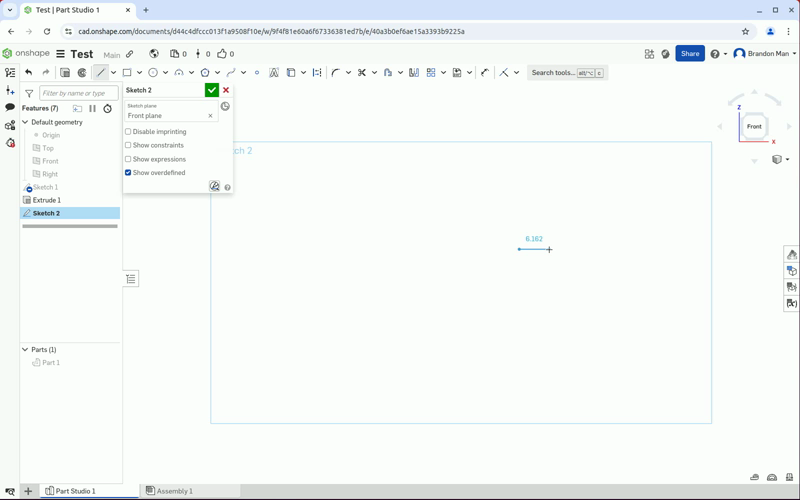
mouse_move(531, 258)
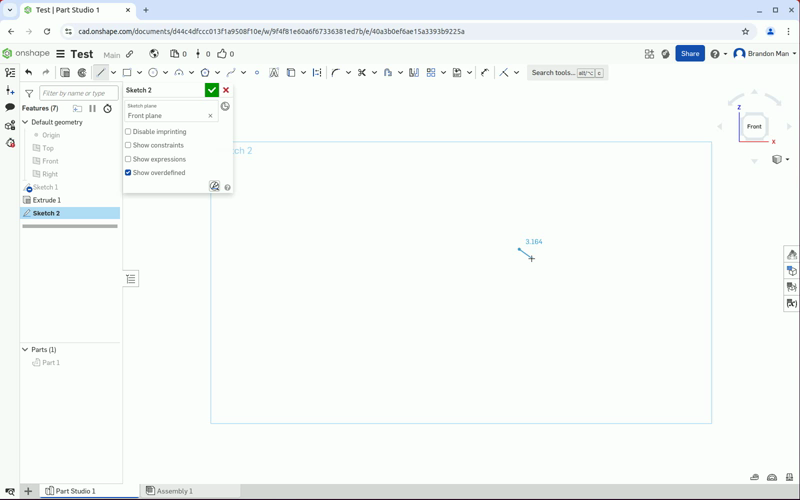
click(531, 258)
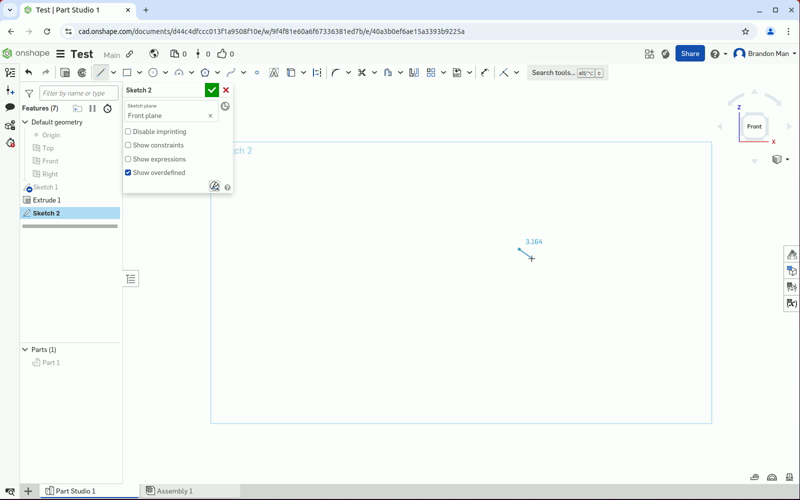
key_up(shift)
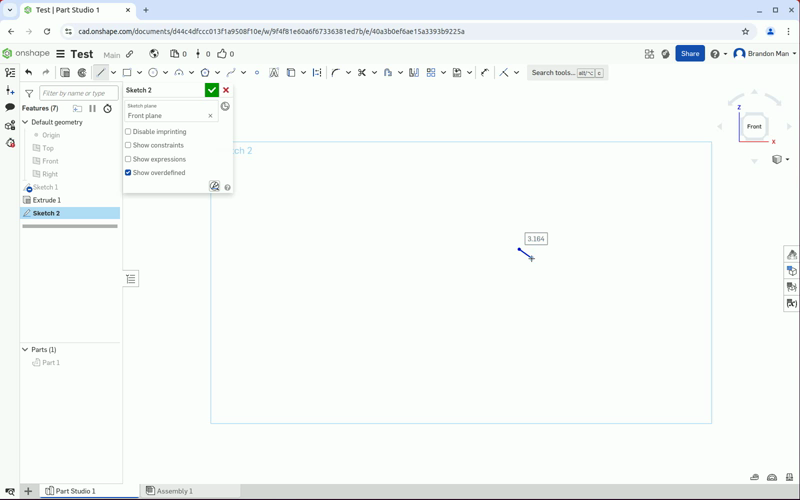
key_down(shift)
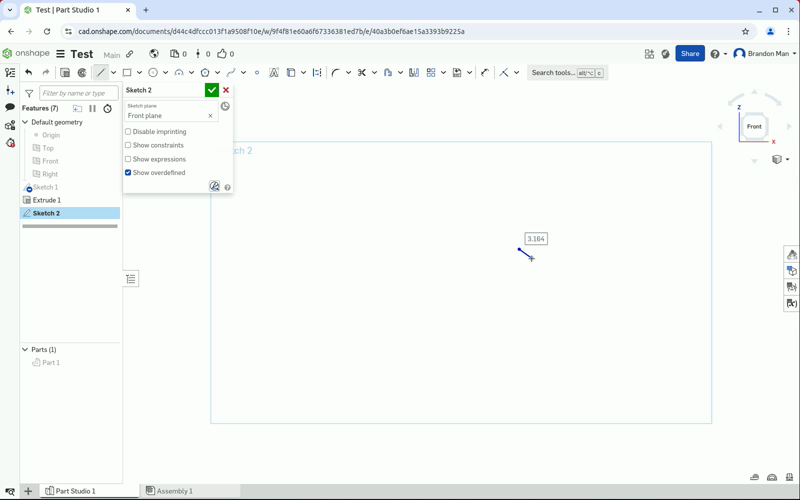
mouse_move(561, 258)
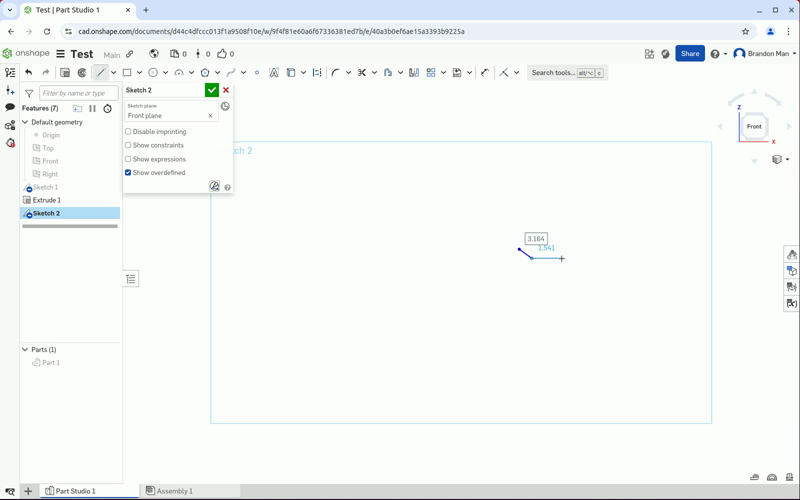
mouse_move(547, 258)
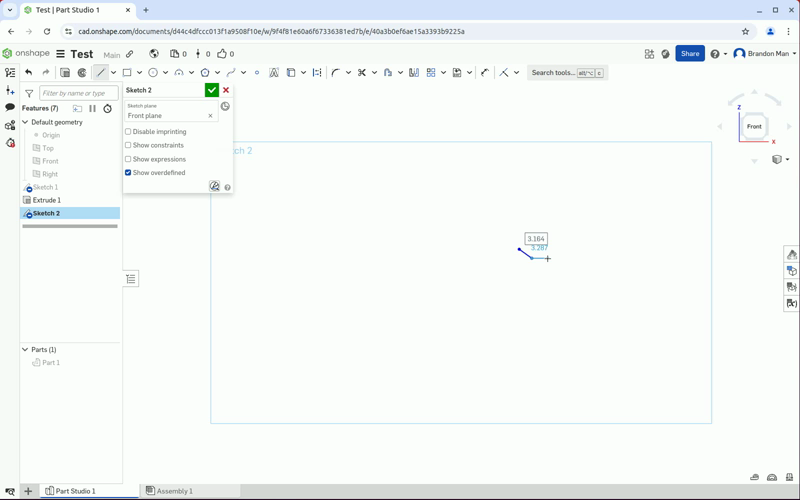
click(547, 258)
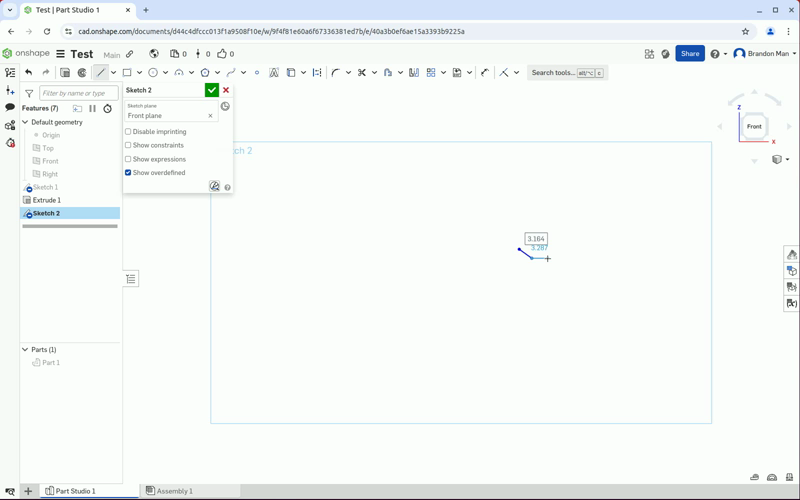
key_up(shift)
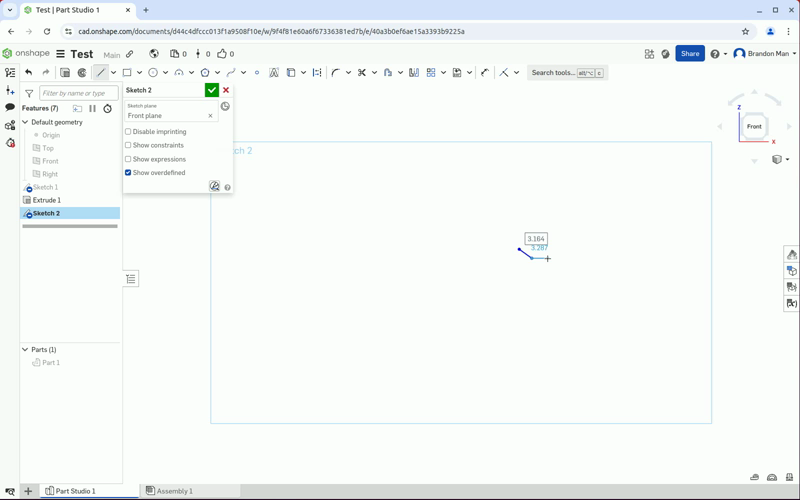
key_down(shift)
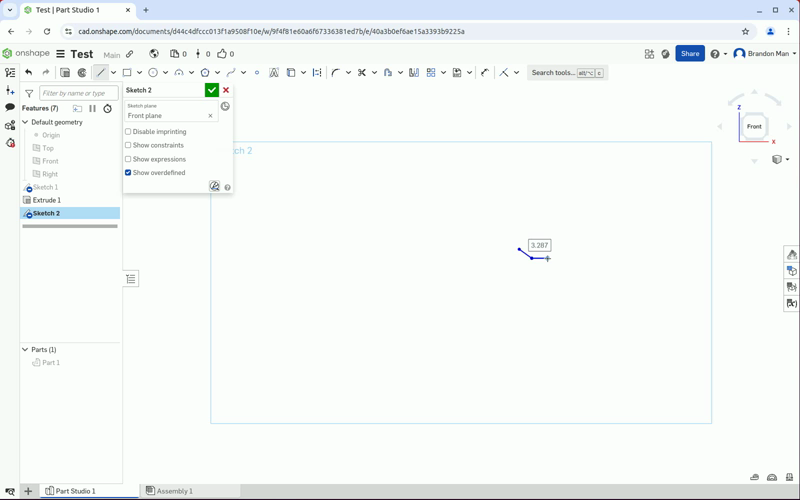
mouse_move(577, 258)
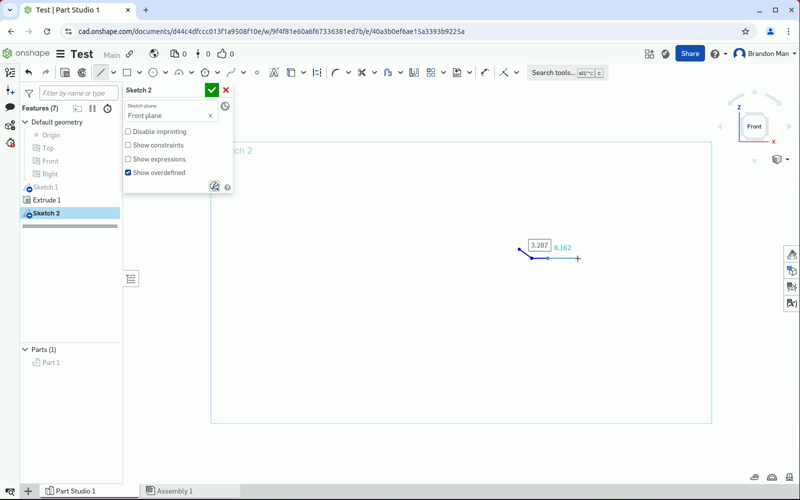
mouse_move(554, 255)
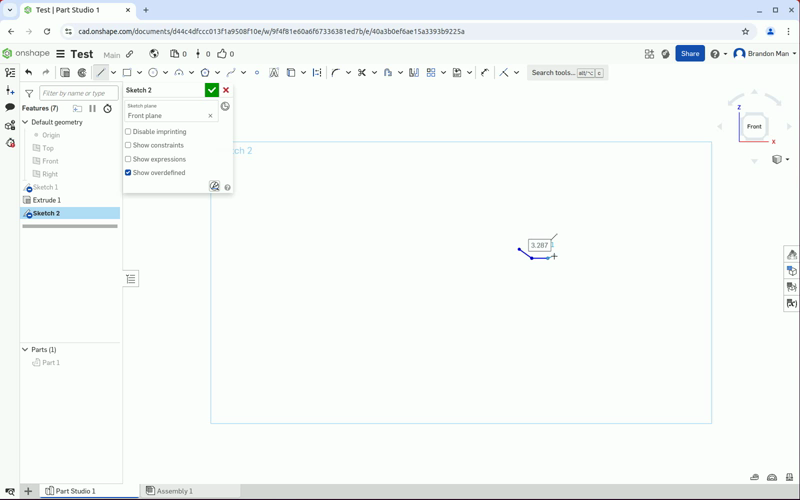
scroll(6)
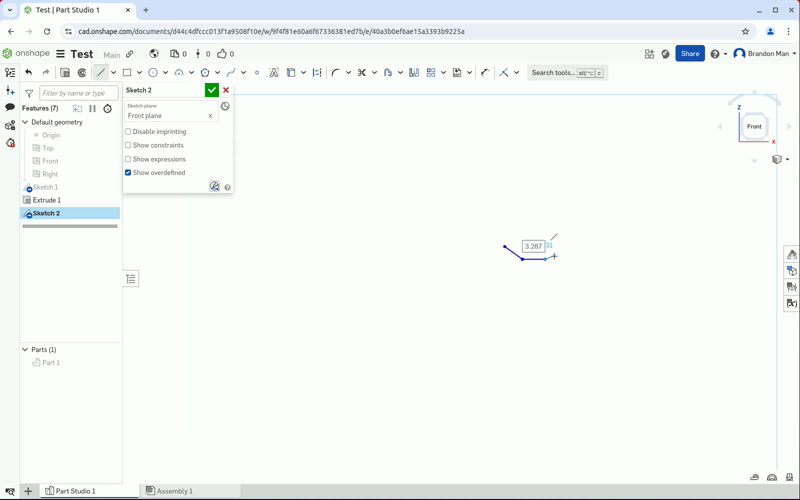
scroll(6)
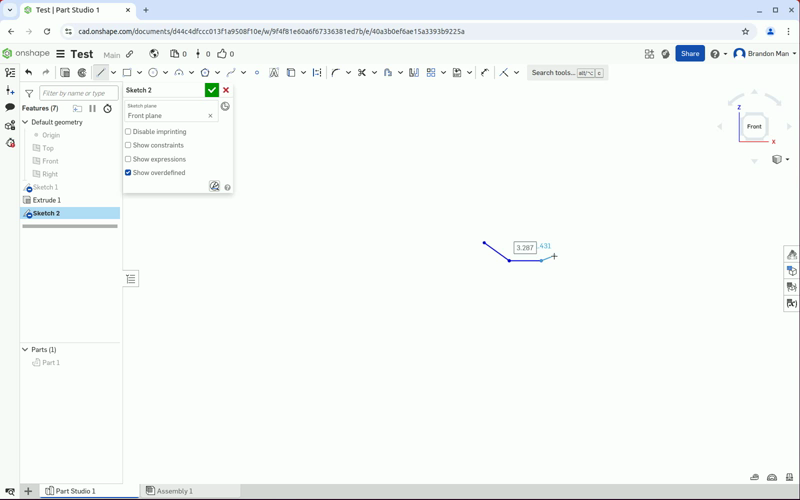
scroll(6)
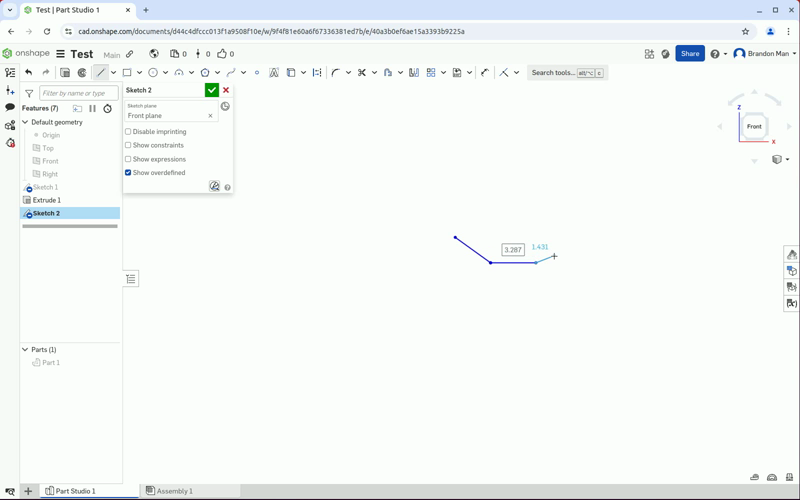
scroll(6)
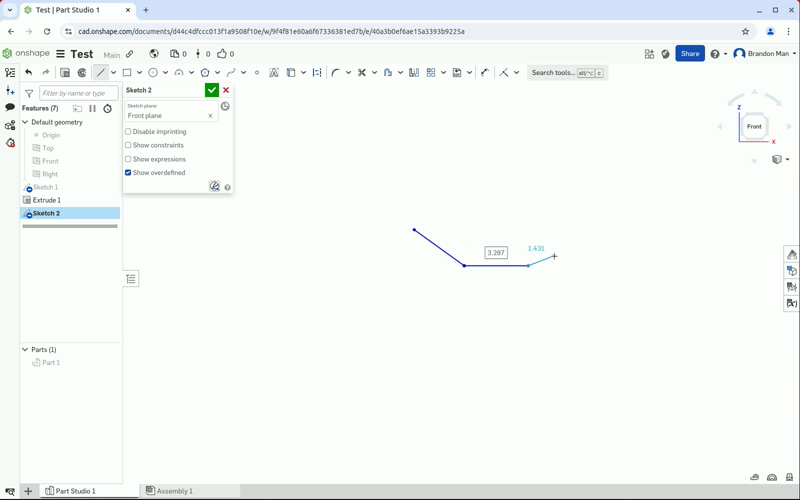
scroll(6)
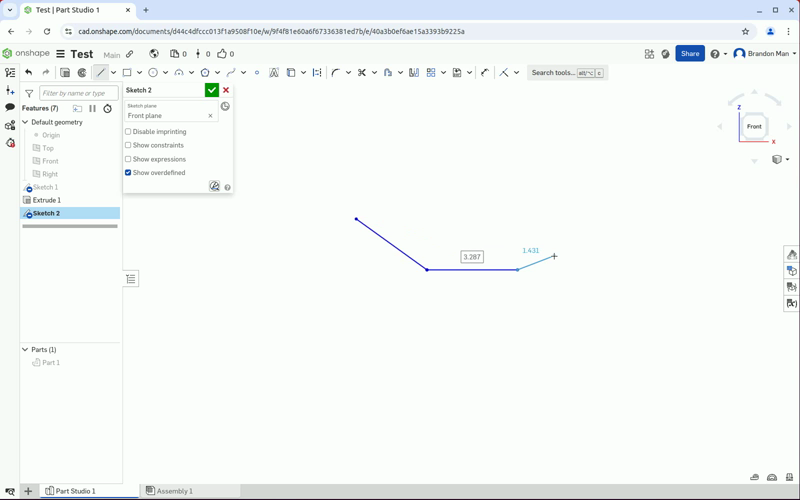
scroll(6)
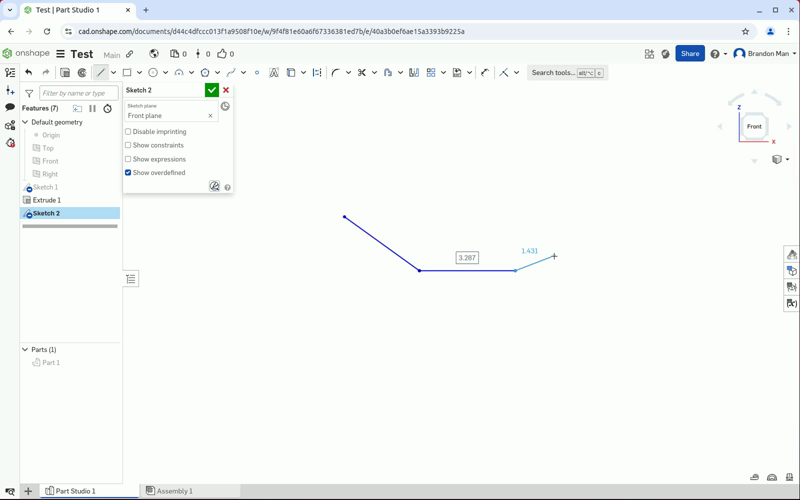
scroll(6)
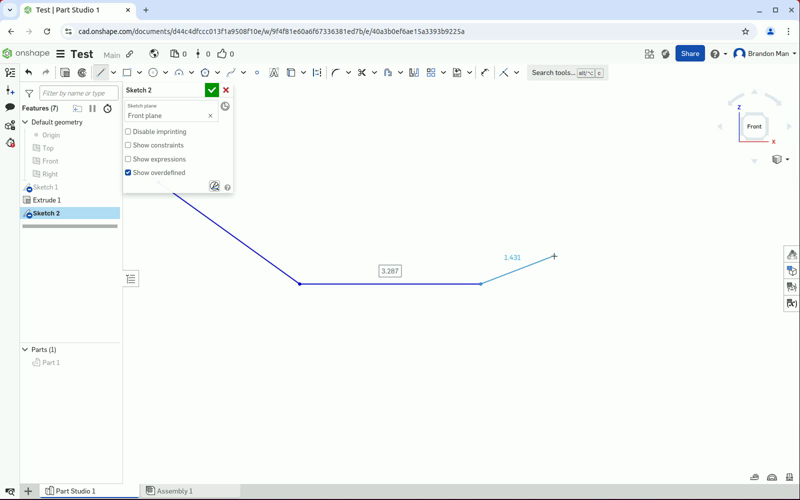
click(554, 255)
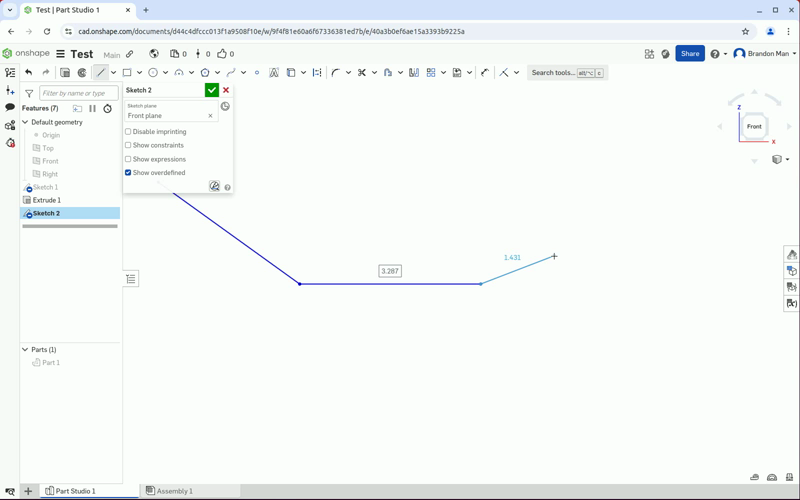
scroll(-6)
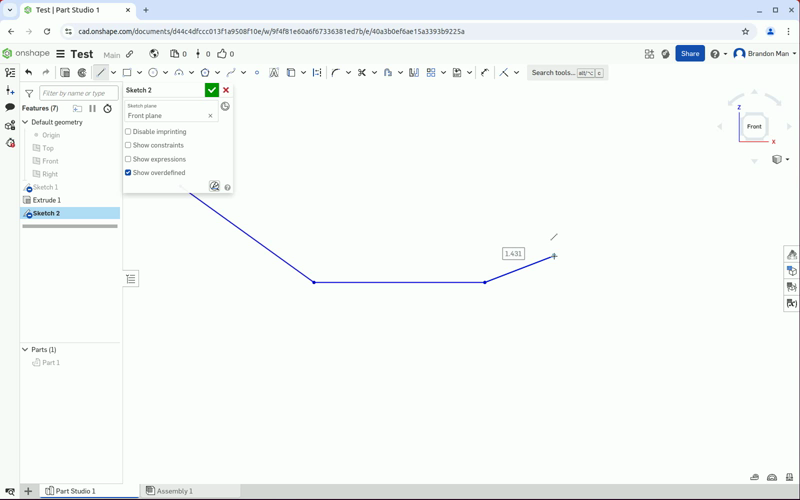
scroll(-6)
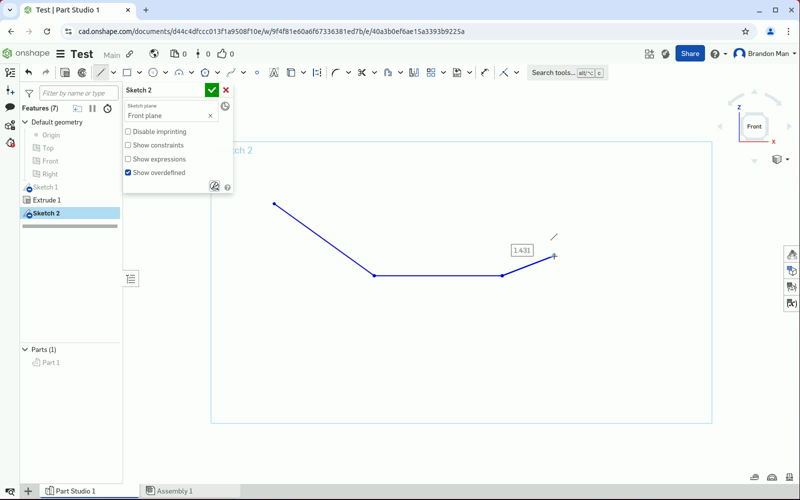
scroll(-6)
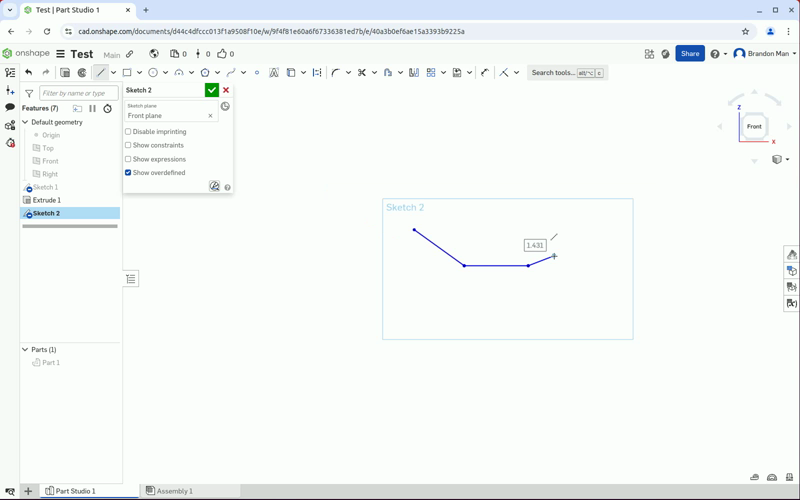
scroll(-6)
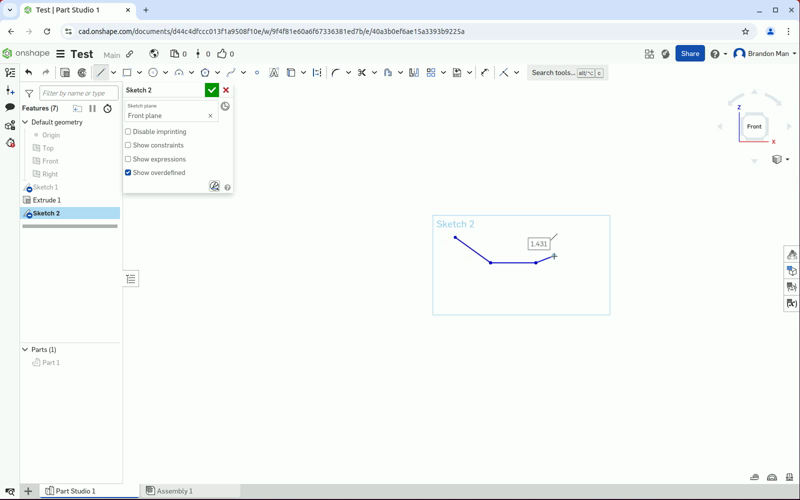
scroll(-6)
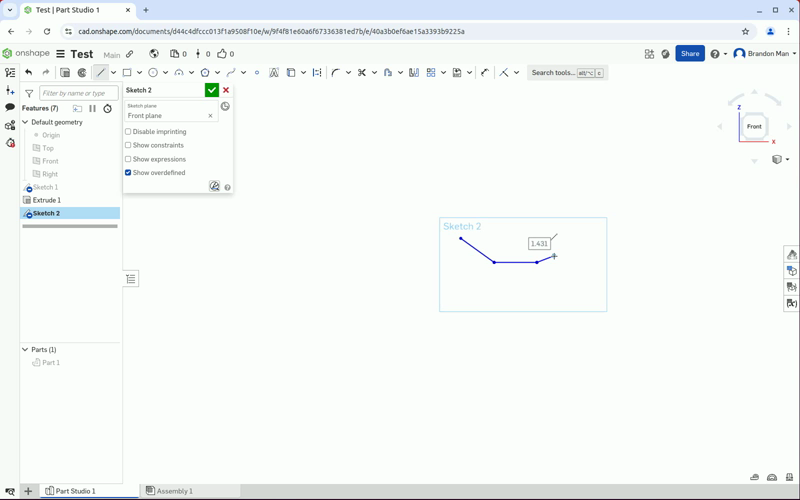
scroll(-6)
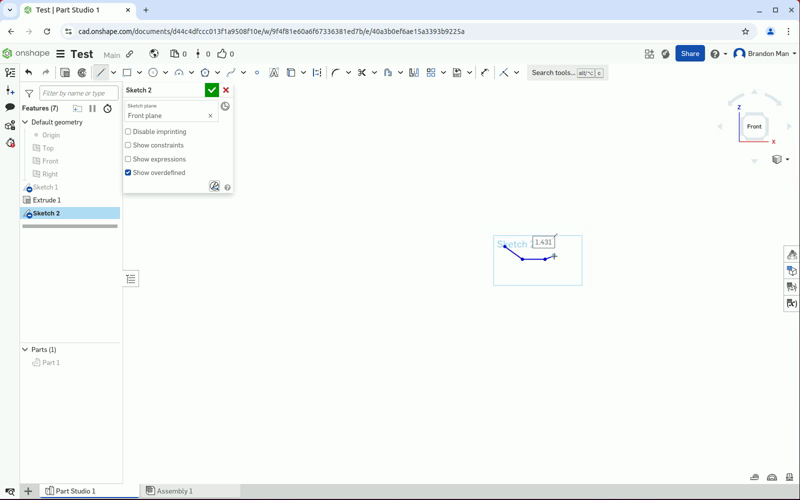
scroll(-6)
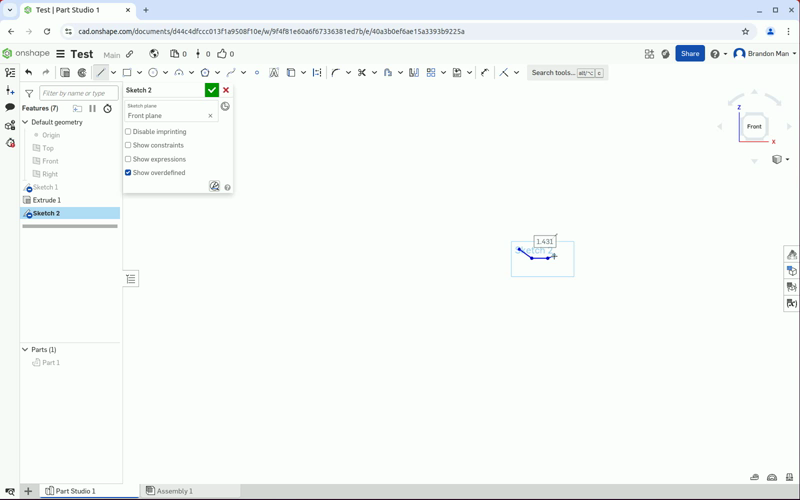
key_up(shift)
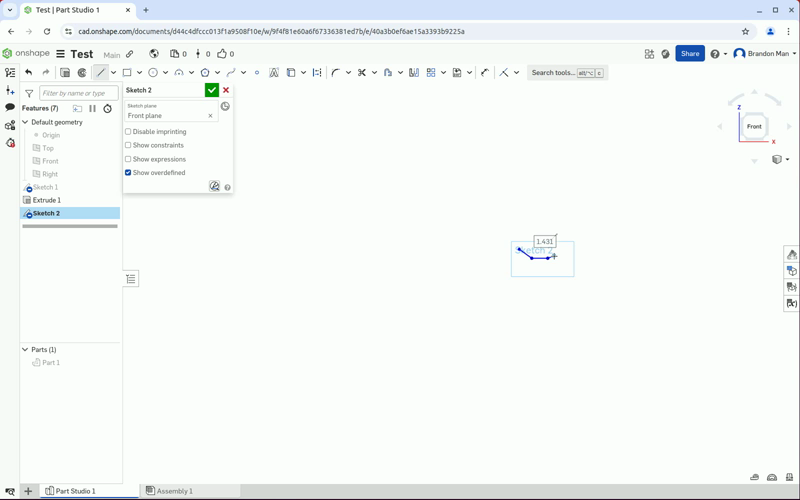
key_down(shift)
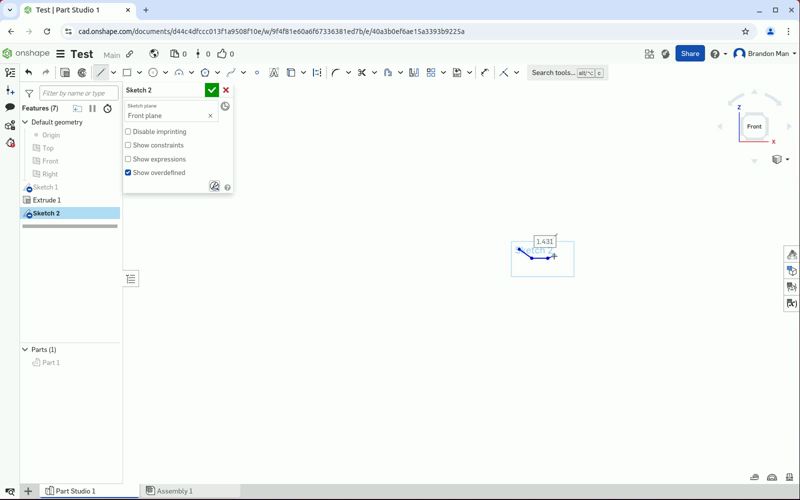
mouse_move(584, 255)
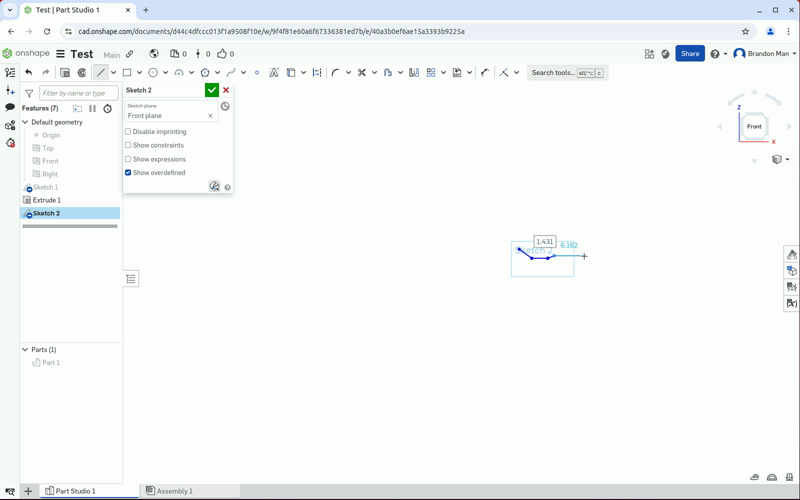
mouse_move(547, 238)
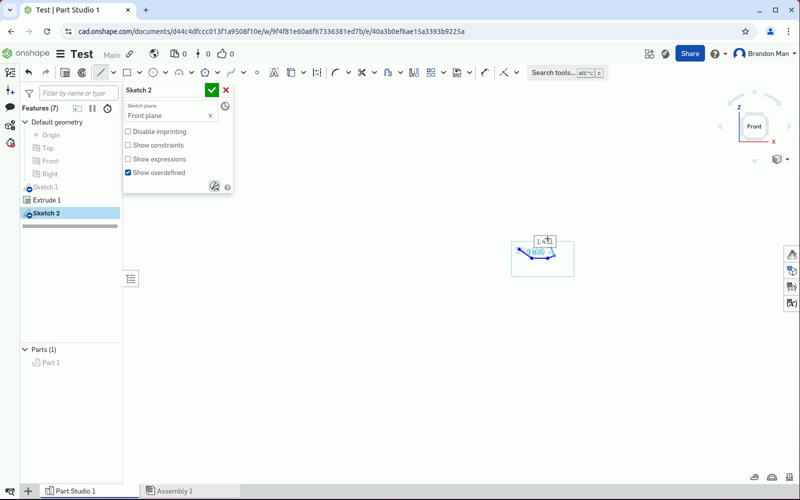
click(547, 238)
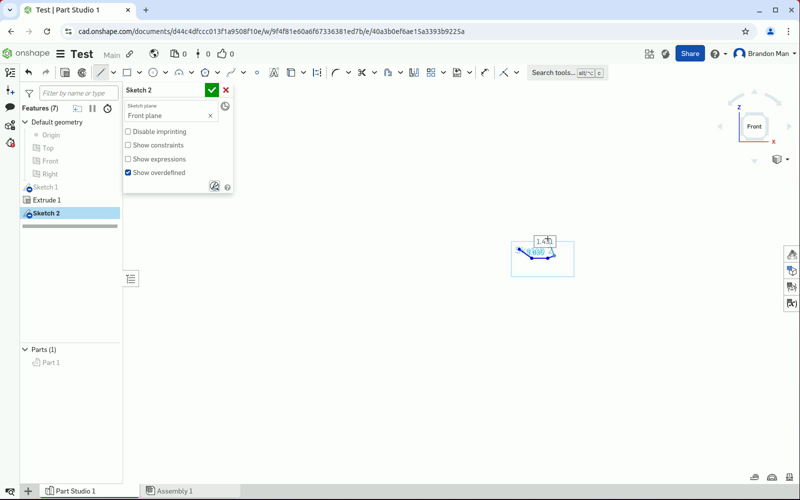
key_up(shift)
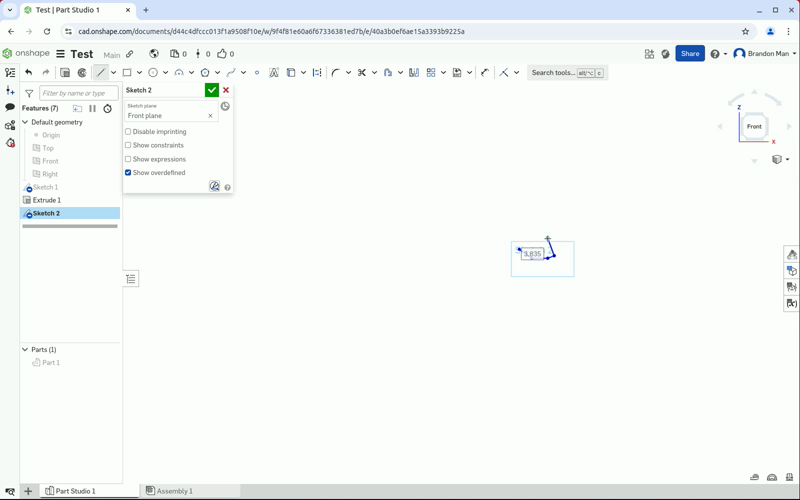
mouse_move(577, 238)
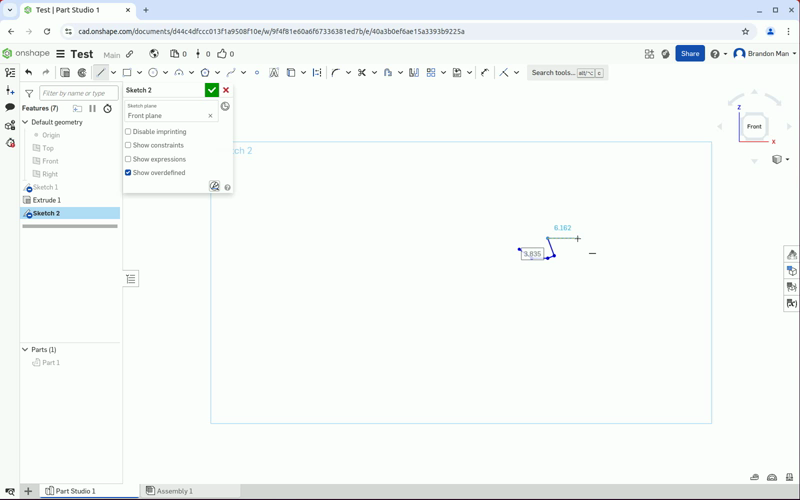
key_down(shift)
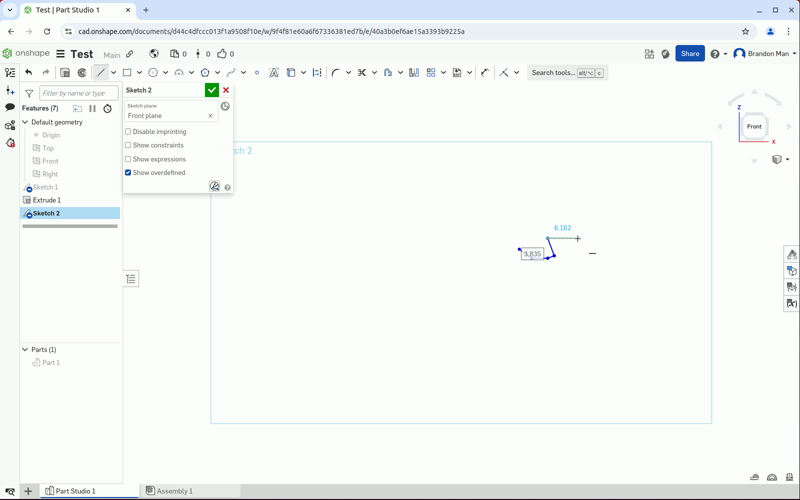
mouse_move(519, 249)
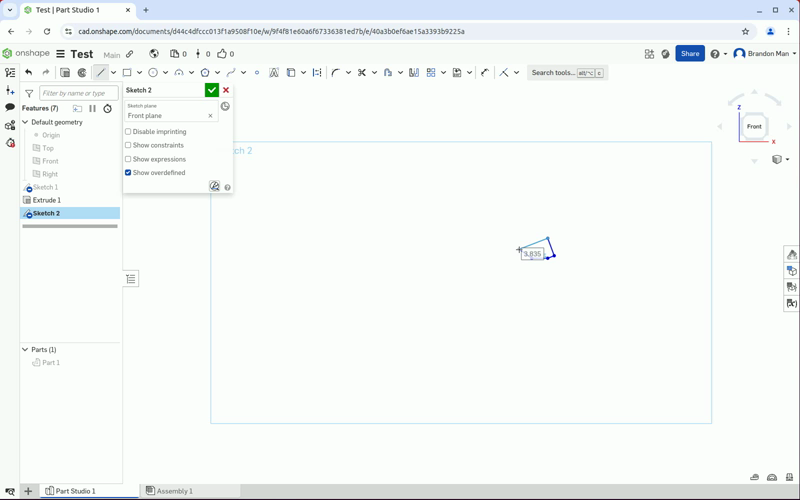
key_up(shift)
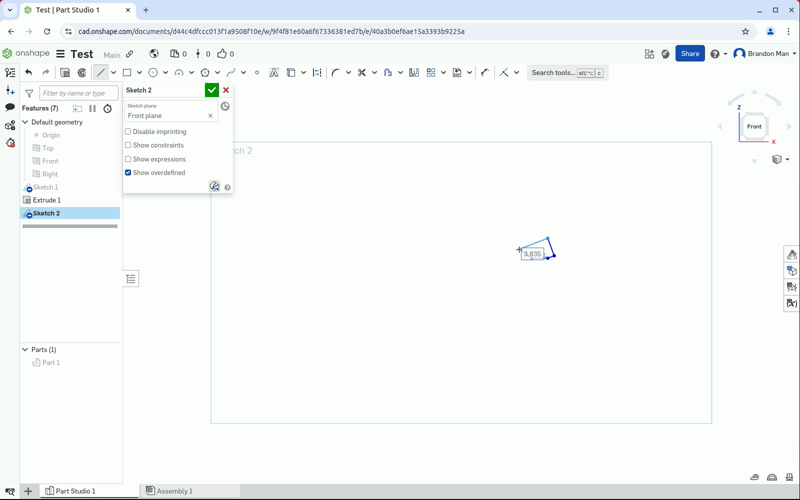
click(519, 249)
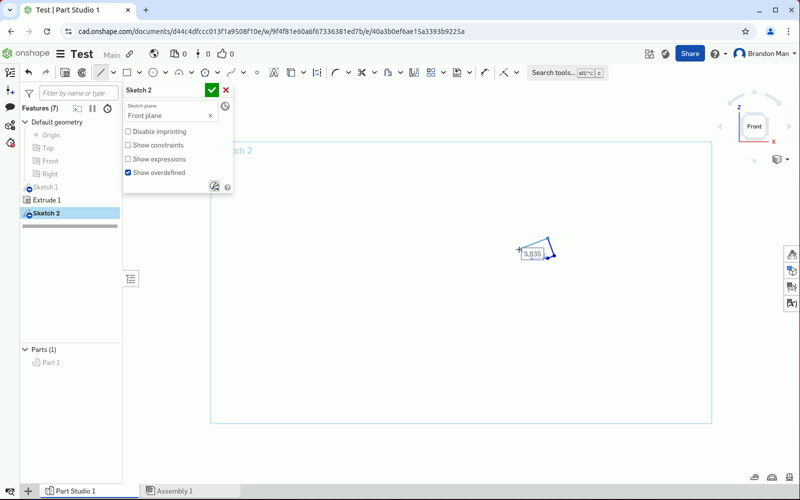
key(esc)
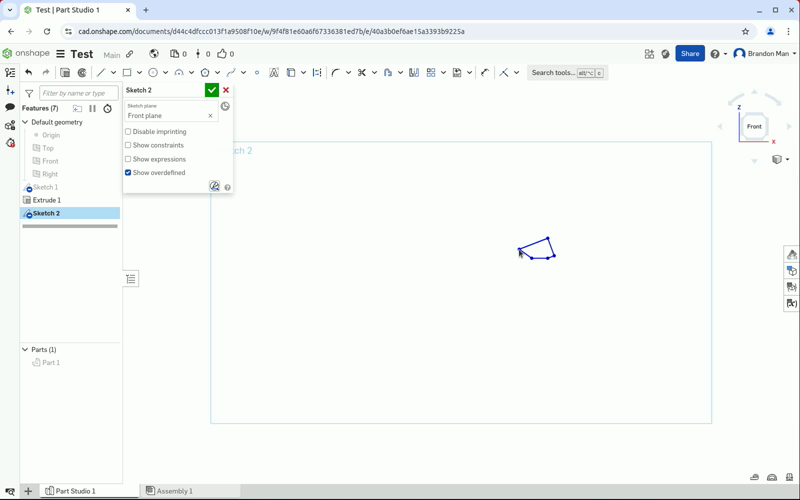
mouse_move(539, 251)
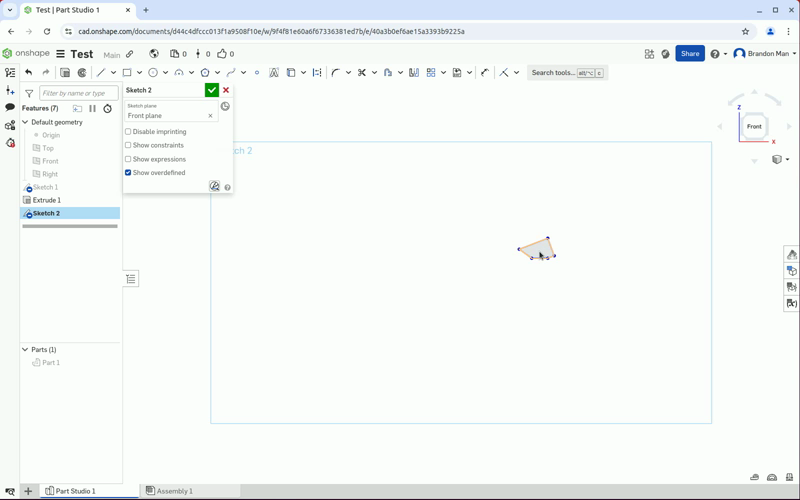
scroll(6)
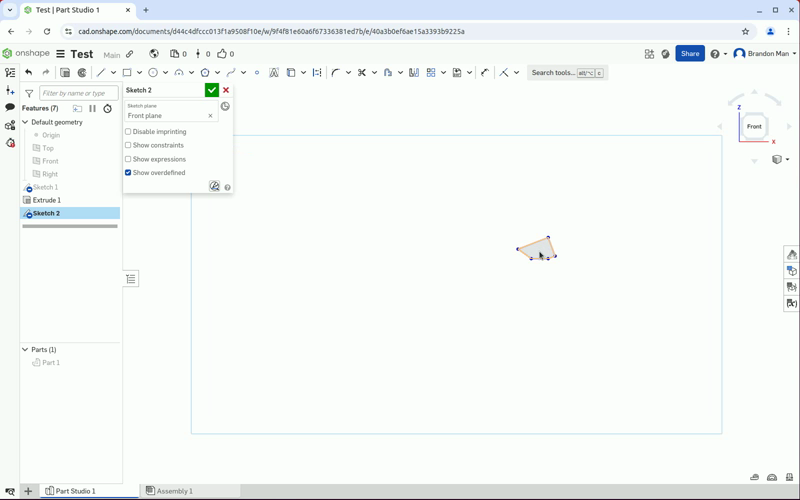
scroll(6)
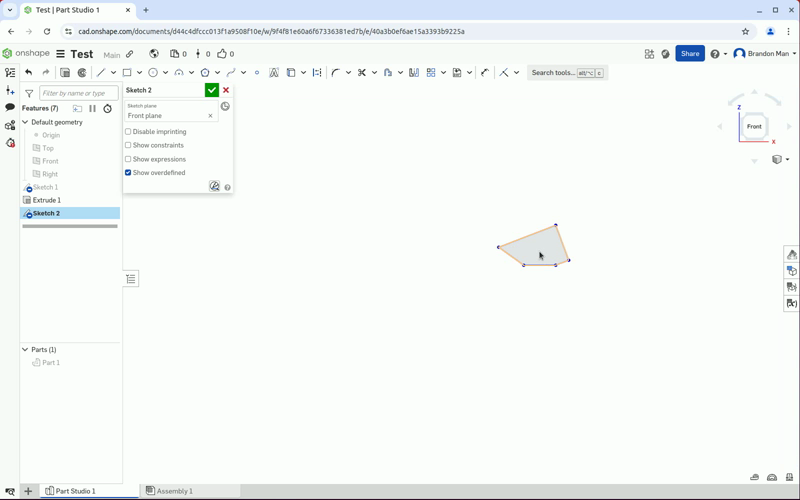
scroll(6)
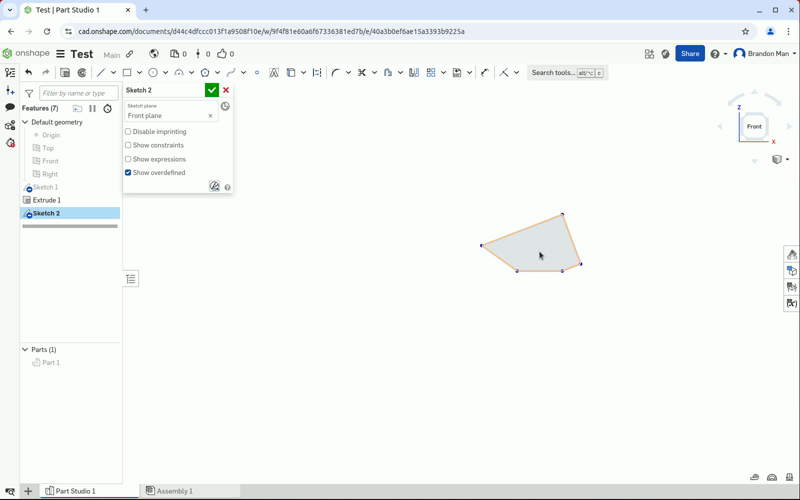
scroll(6)
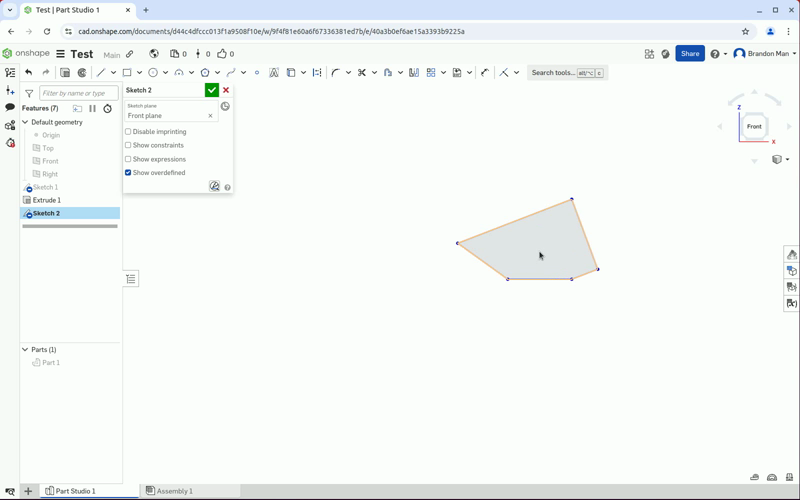
scroll(6)
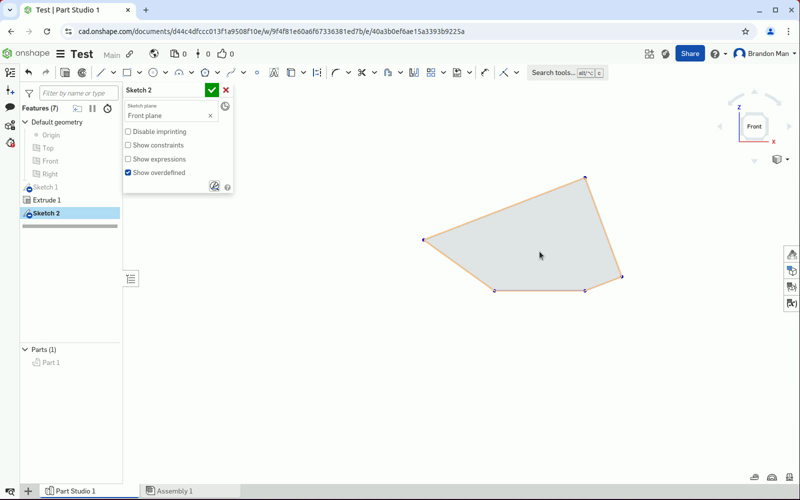
scroll(6)
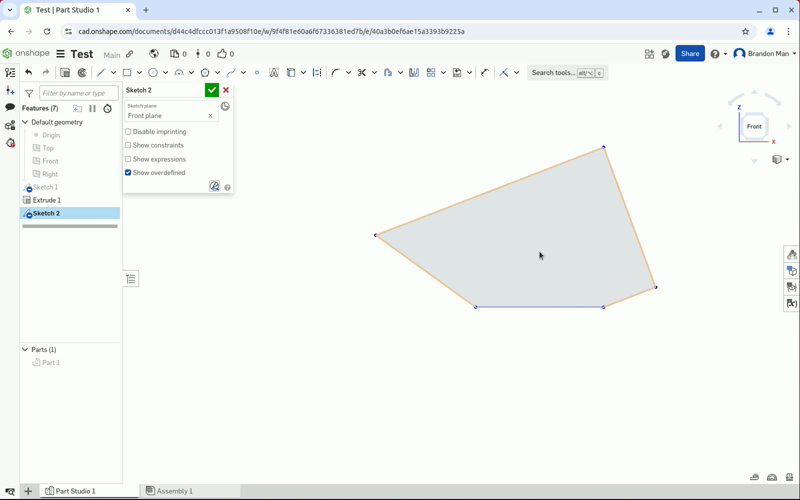
scroll(6)
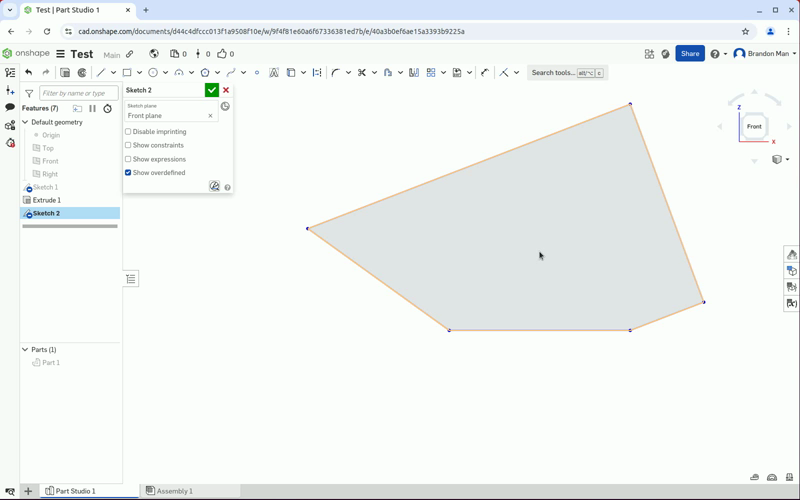
click(539, 251)
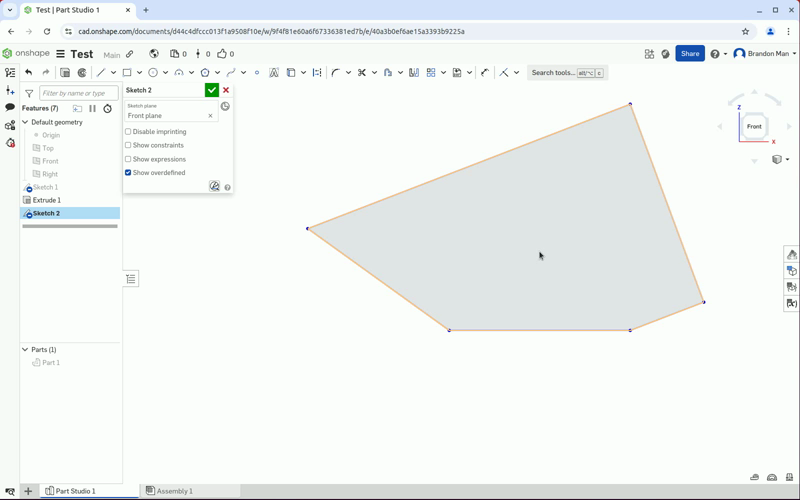
scroll(-6)
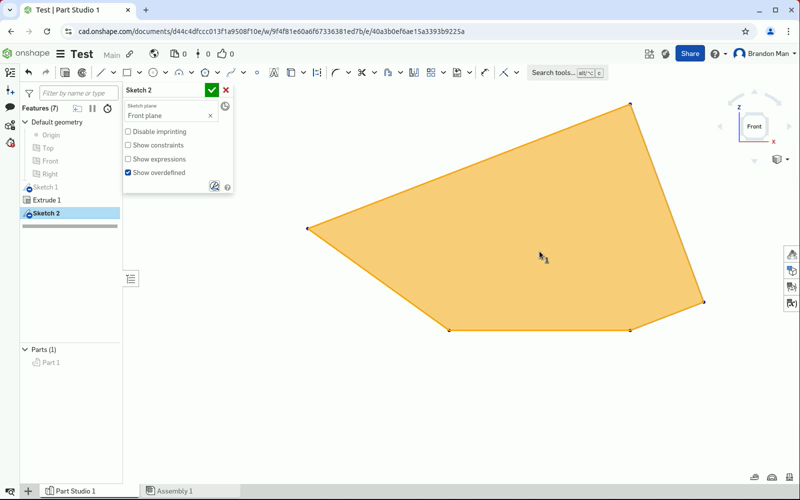
scroll(-6)
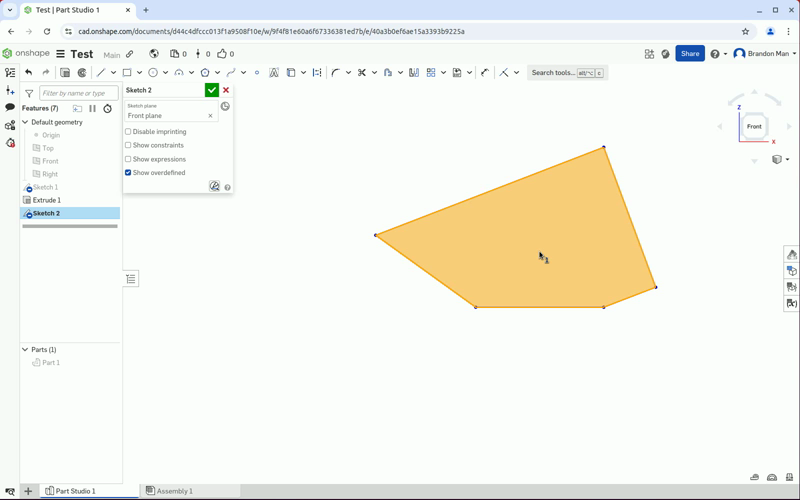
scroll(-6)
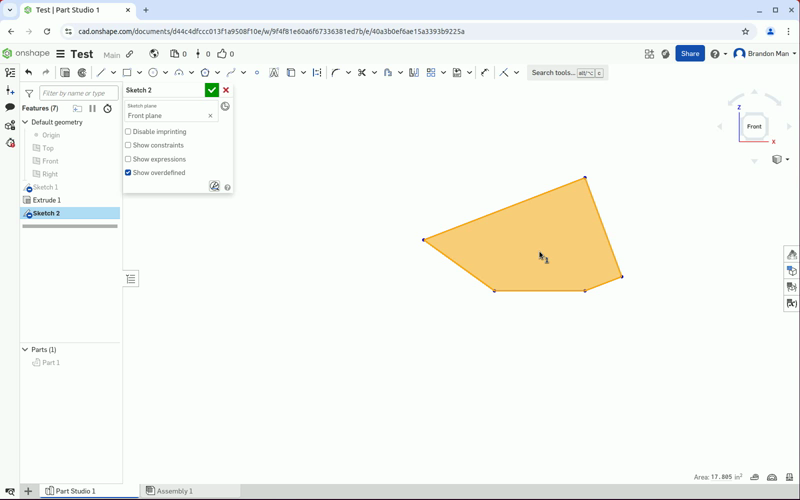
scroll(-6)
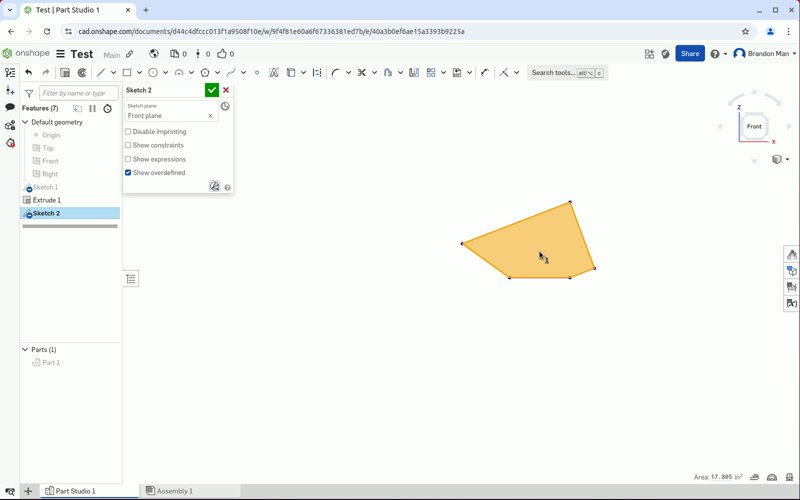
scroll(-6)
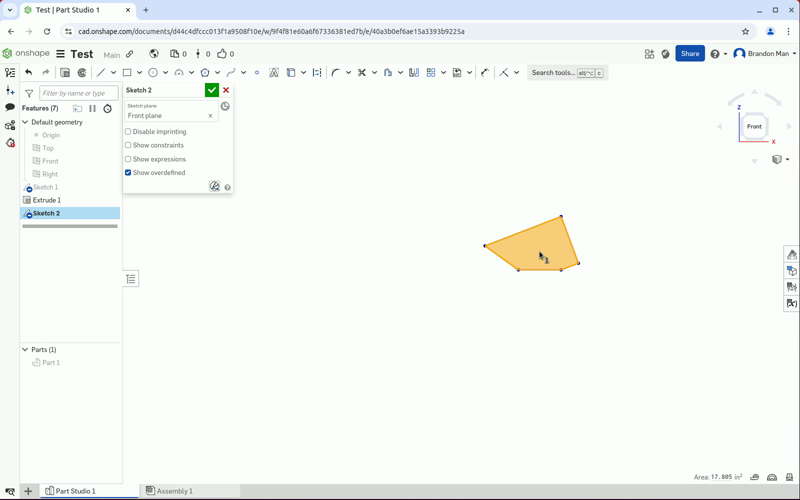
scroll(-6)
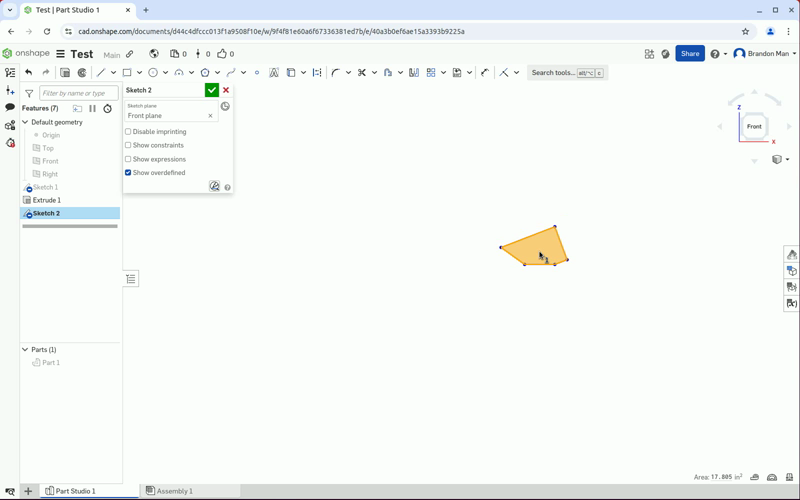
scroll(-6)
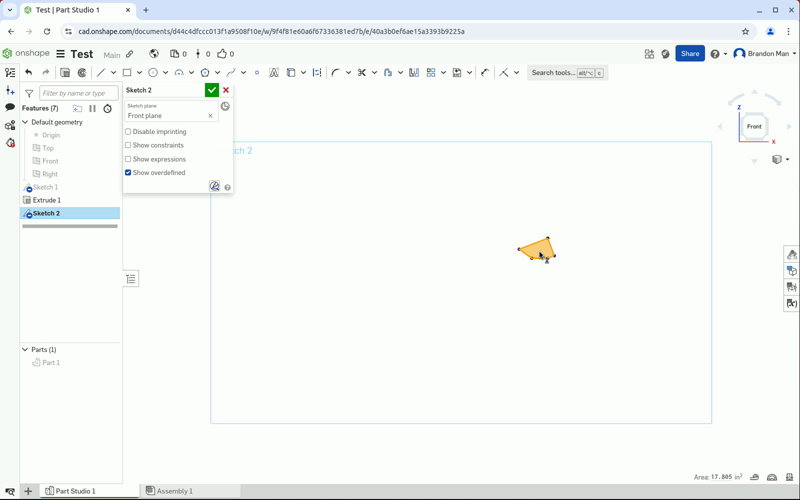
mouse_move(73, 352)
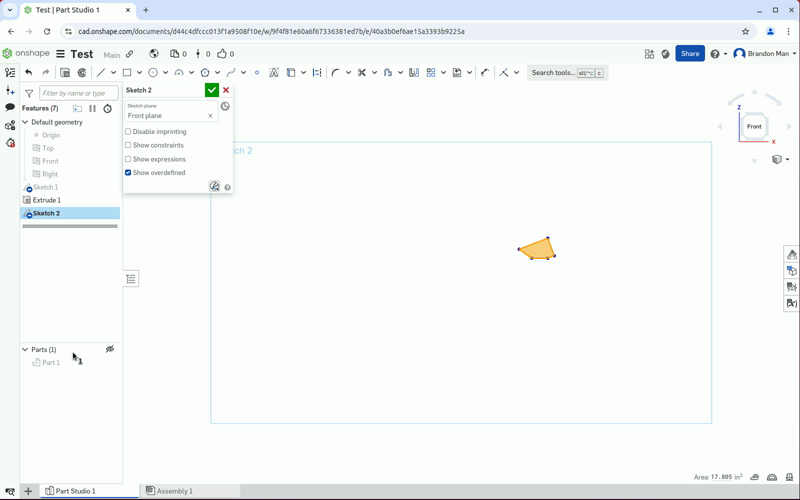
key(shift+y)
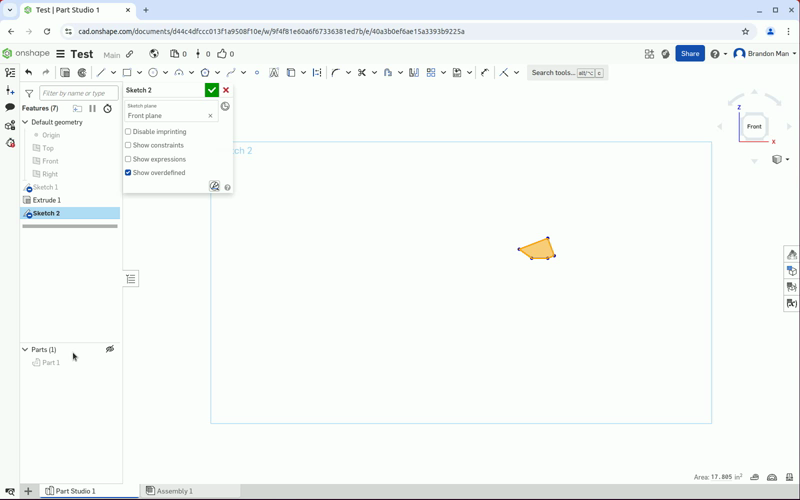
key(shift+e)
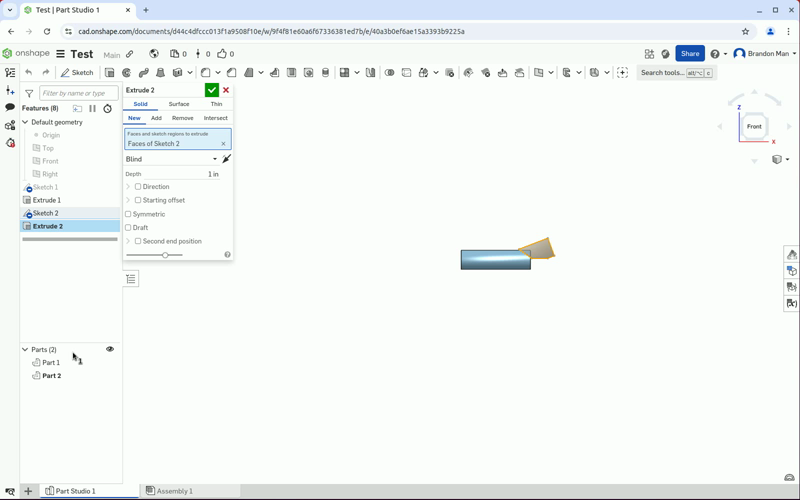
mouse_move(143, 106)
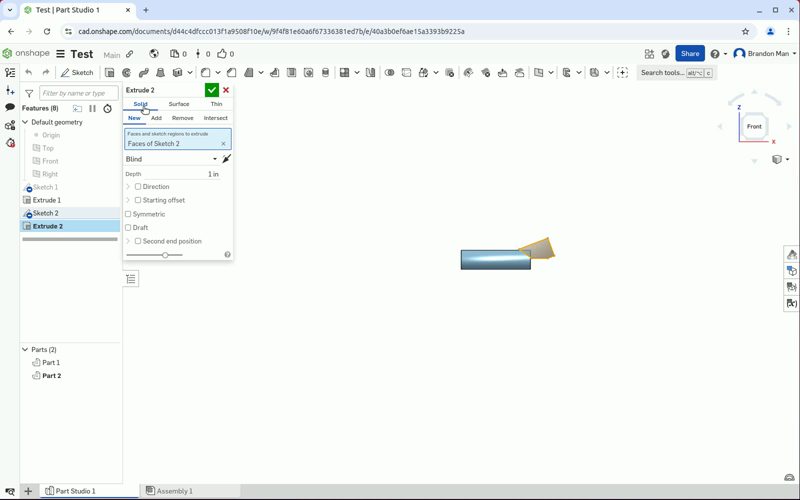
click(143, 106)
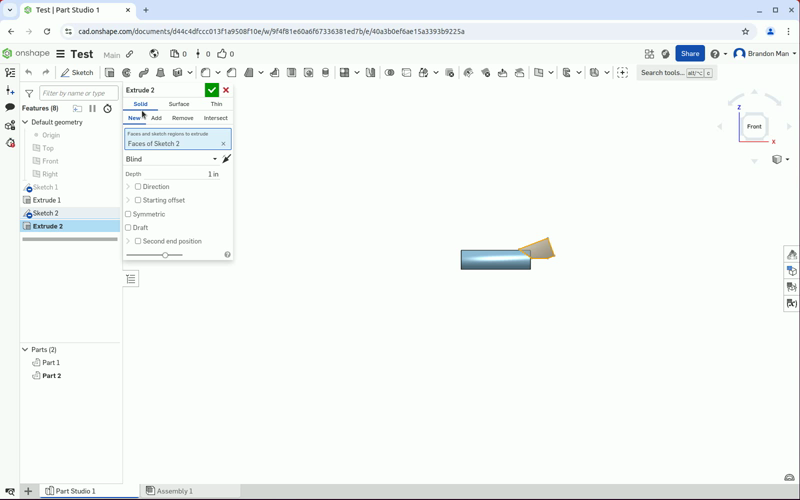
mouse_move(137, 120)
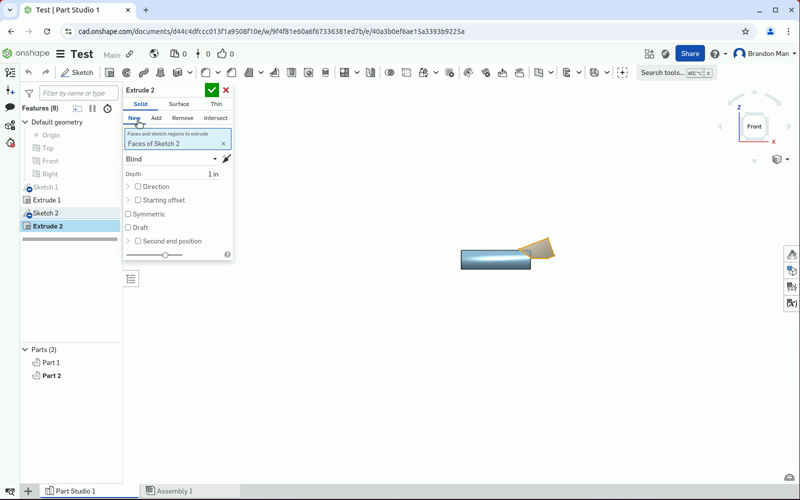
click(137, 120)
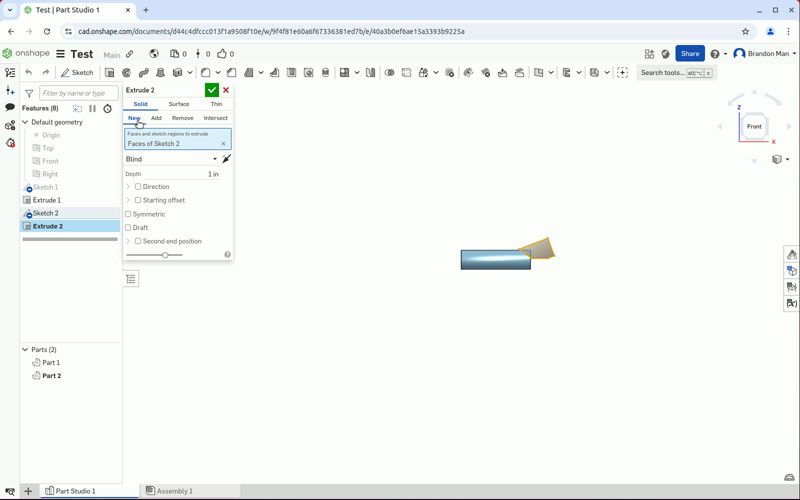
key(tab, 4)
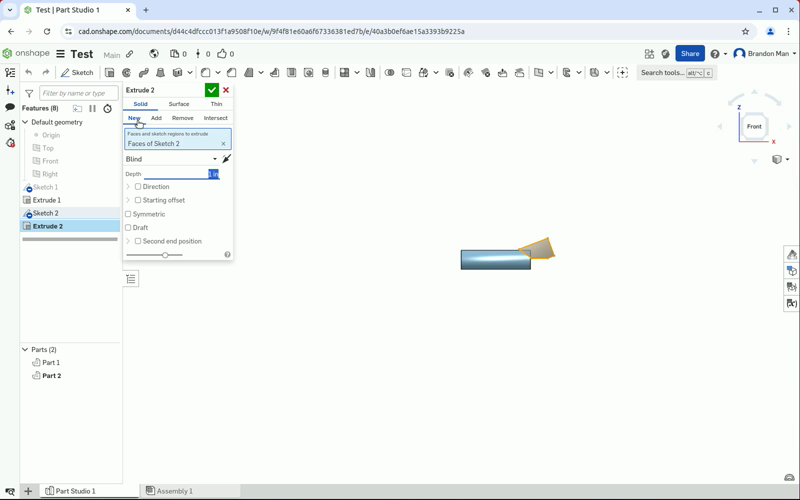
text(23.108)
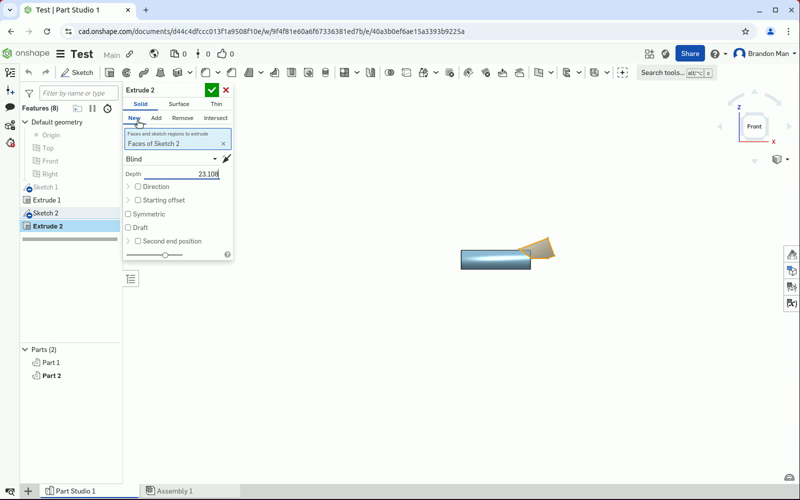
key(enter)
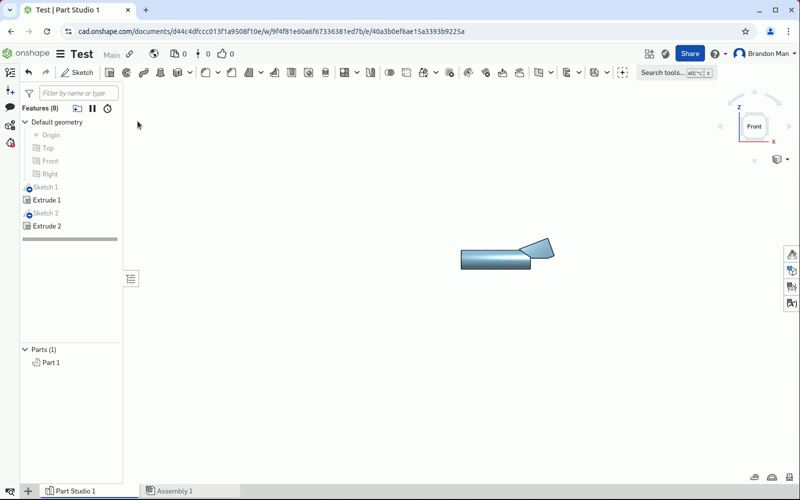
key(shift+h)
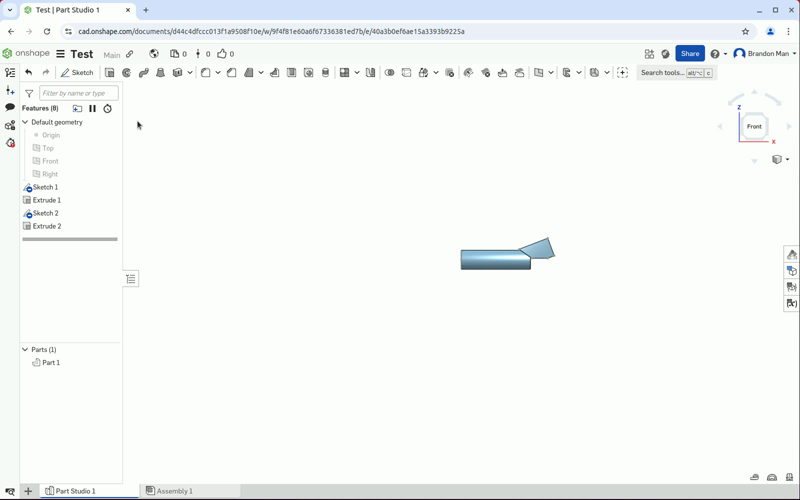
key(shift+h)
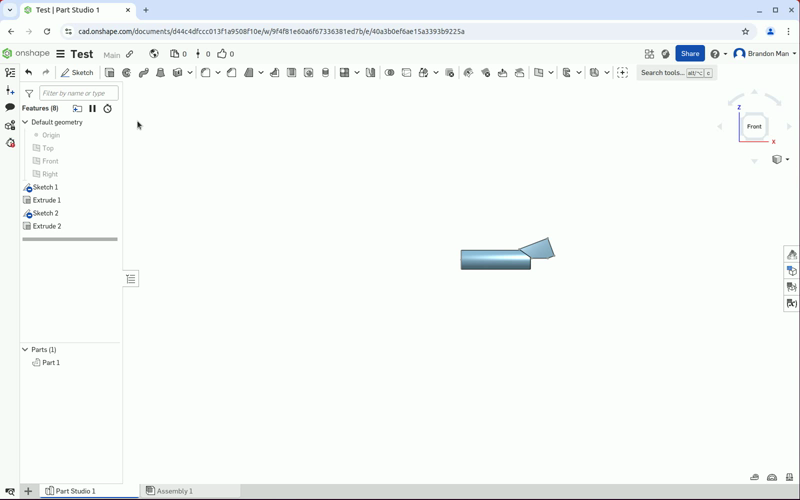
key(shift+7)
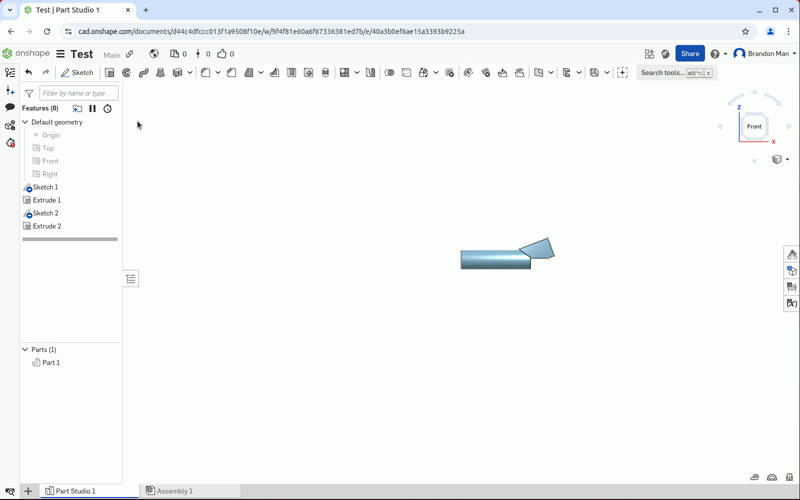
key(left, 2)
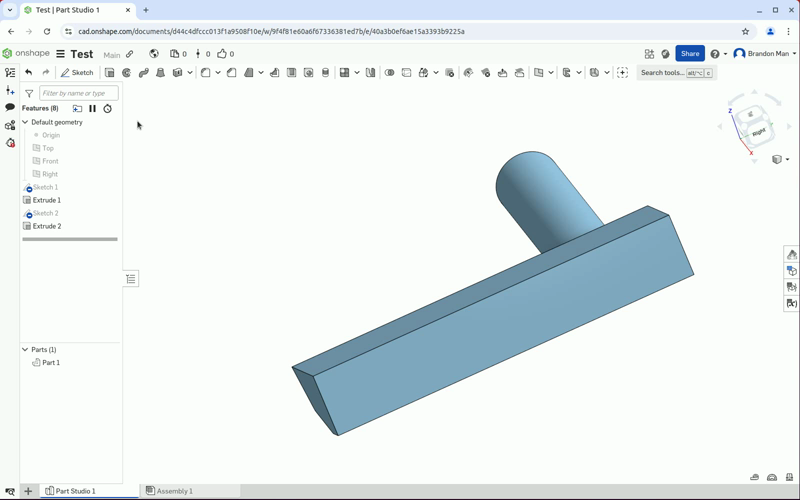
key(down, 2)
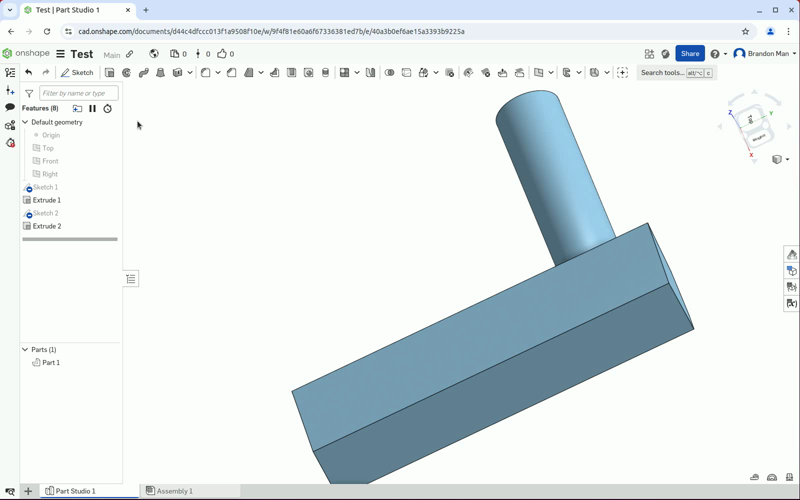
key(up, 2)
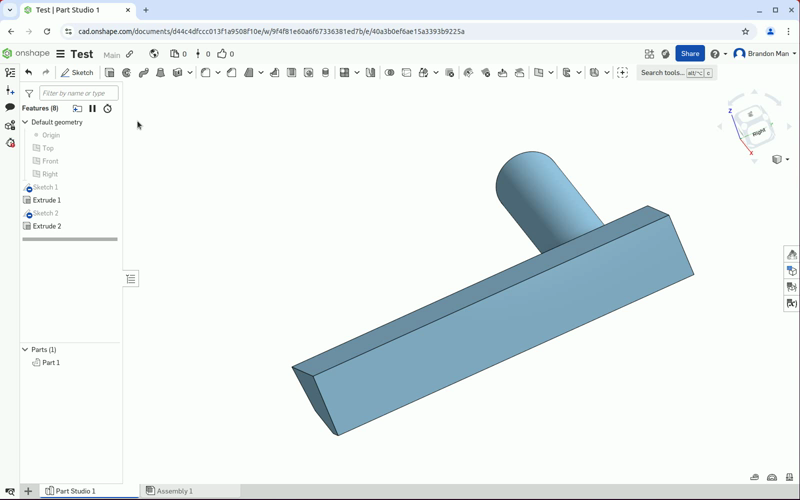
key(right, 2)
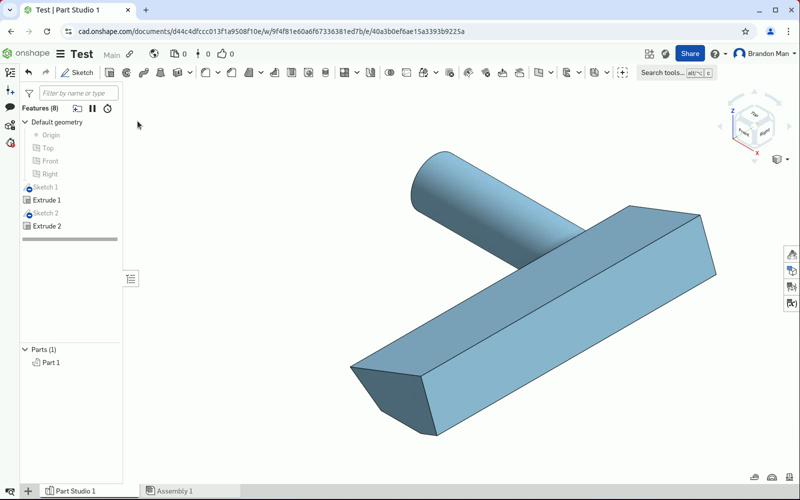
mouse_move(73, 189)
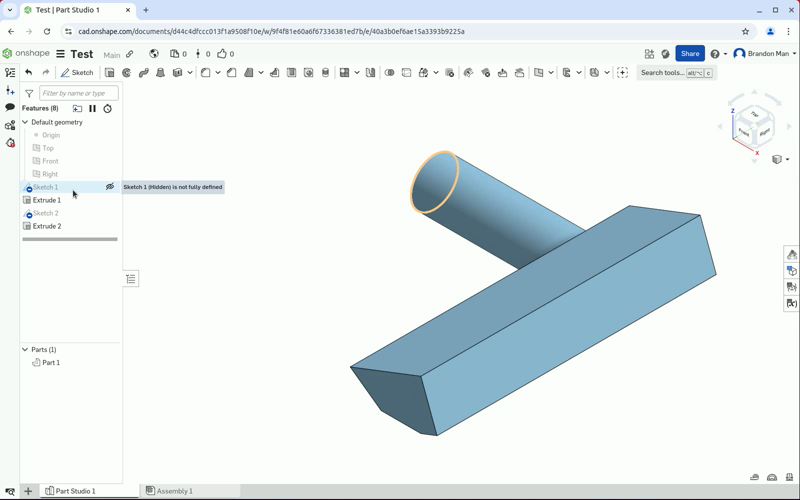
click(73, 189)